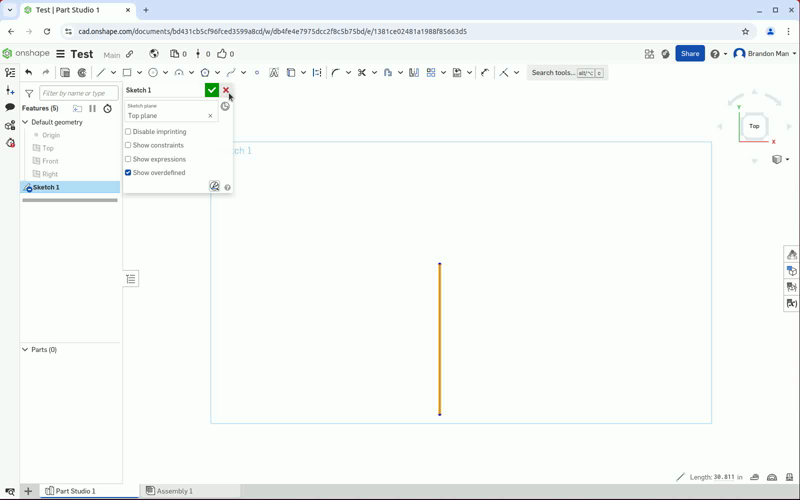
key(shift+h)
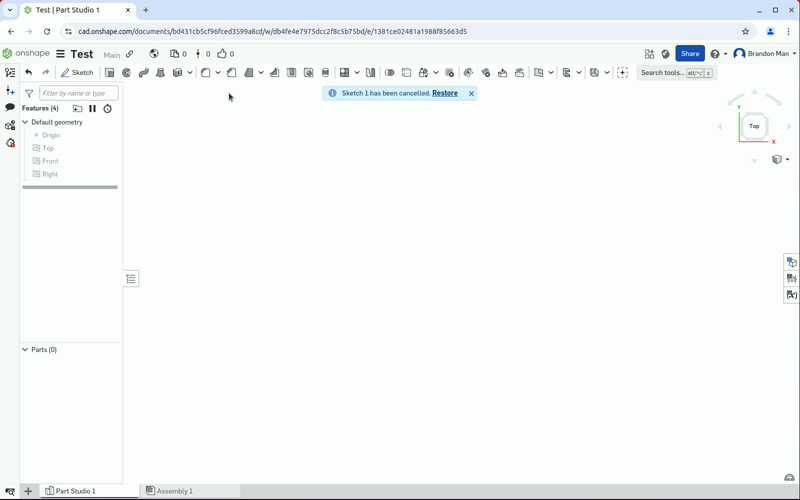
mouse_move(73, 352)
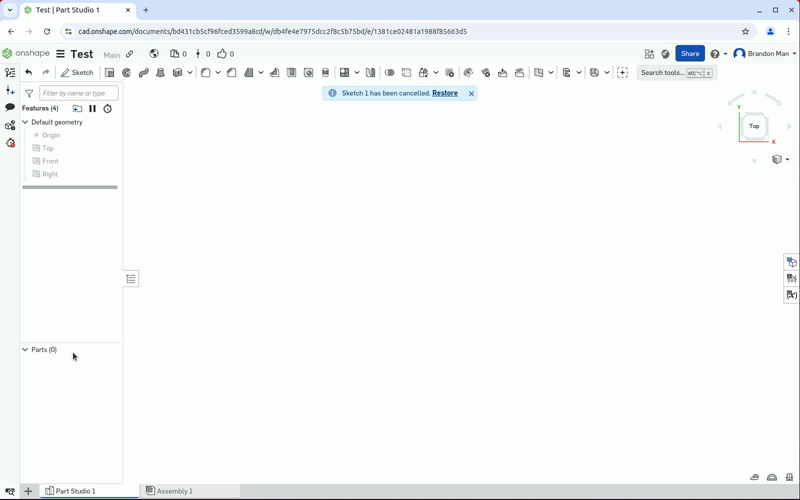
key(y)
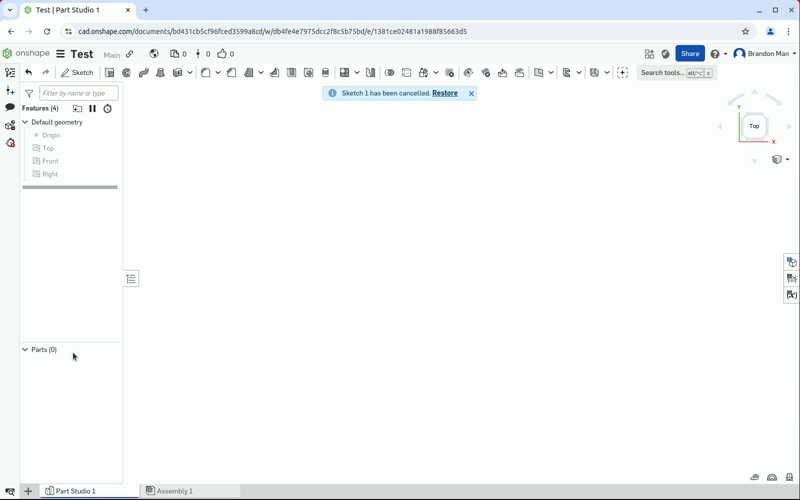
key(shift+p)
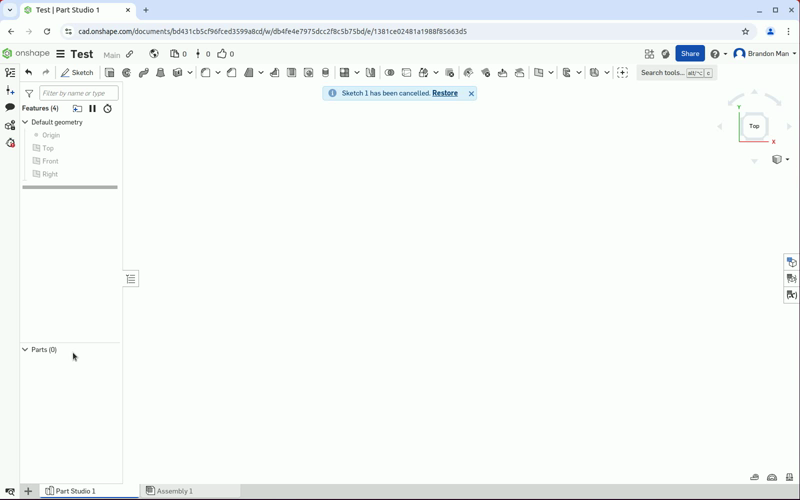
key(space)
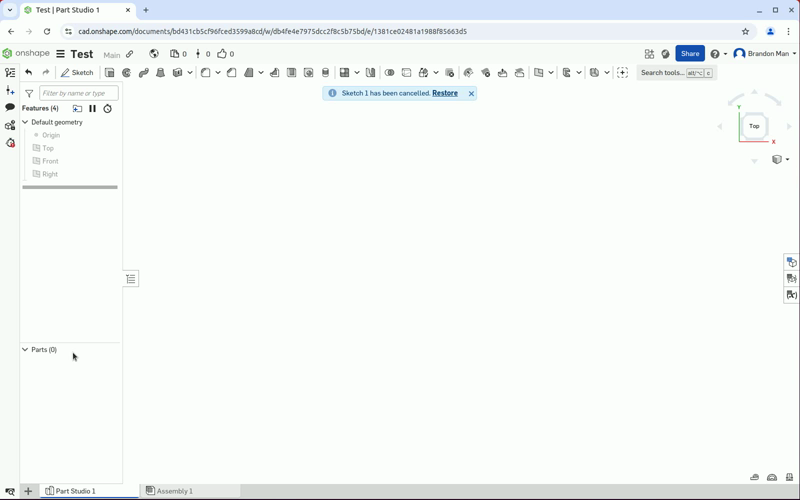
key_down(shift)
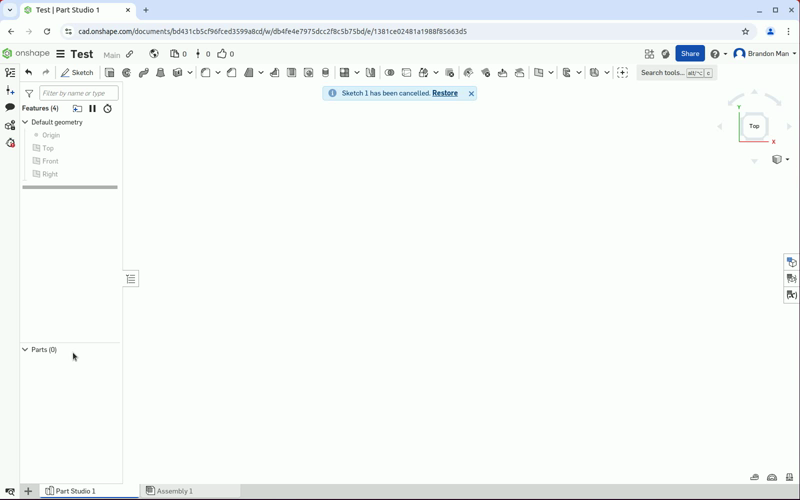
key(up)
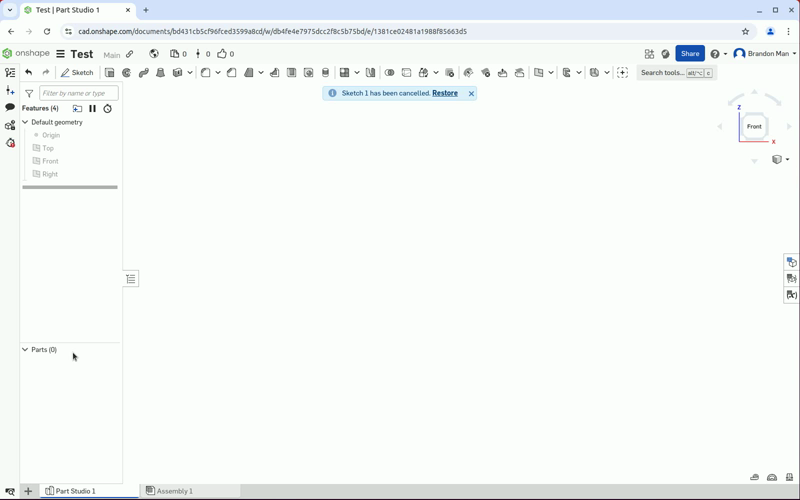
key_up(shift)
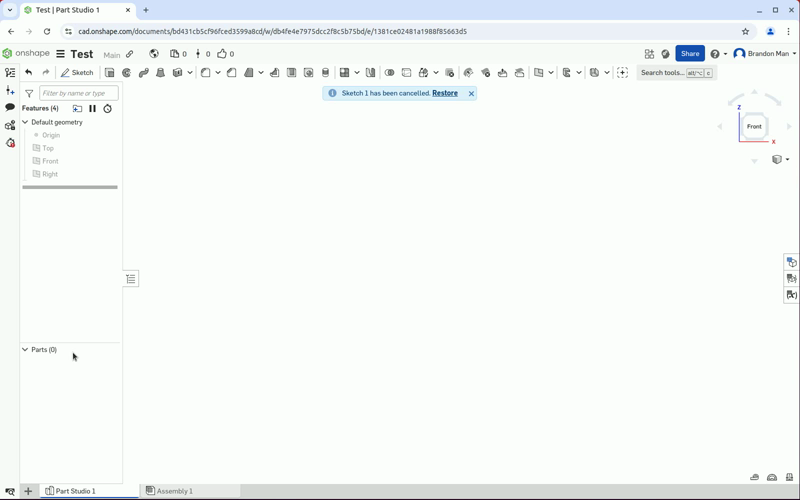
mouse_move(73, 352)
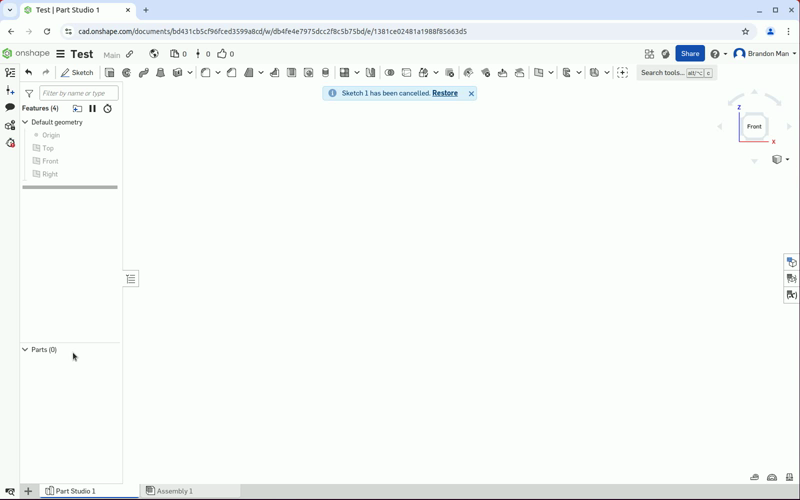
key(shift+y)
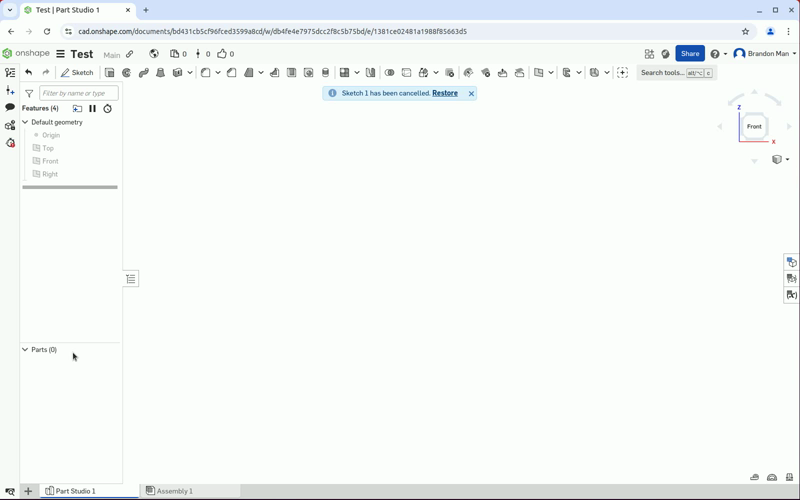
key(shift+s)
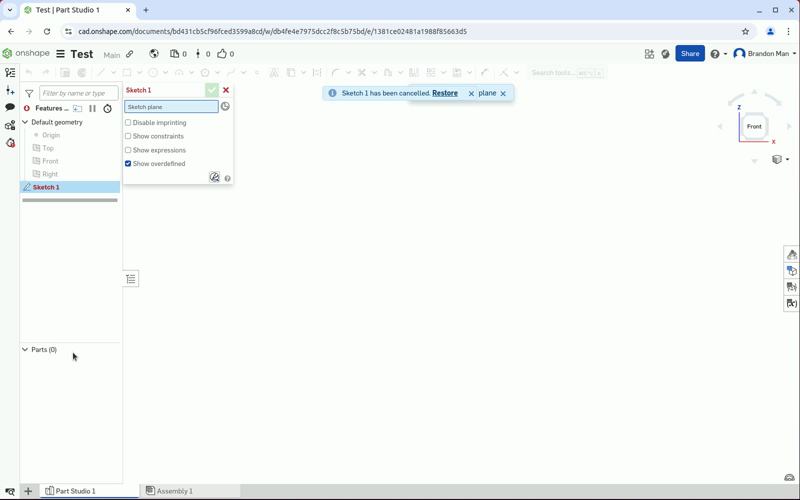
mouse_move(73, 163)
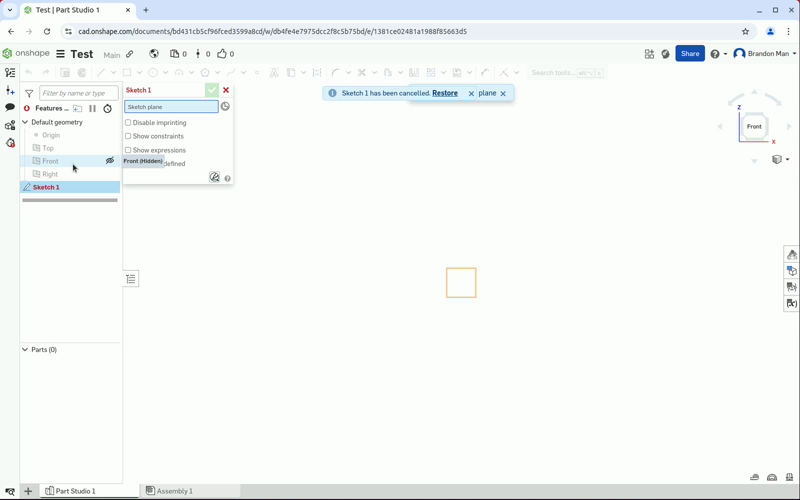
click(73, 163)
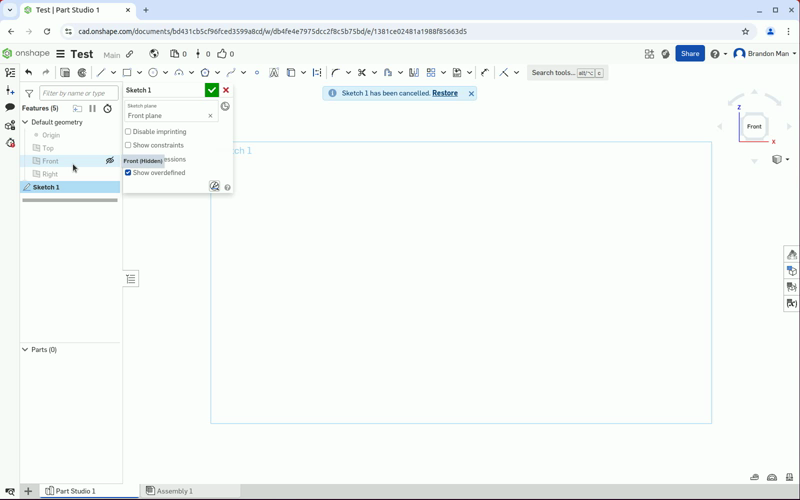
mouse_move(73, 352)
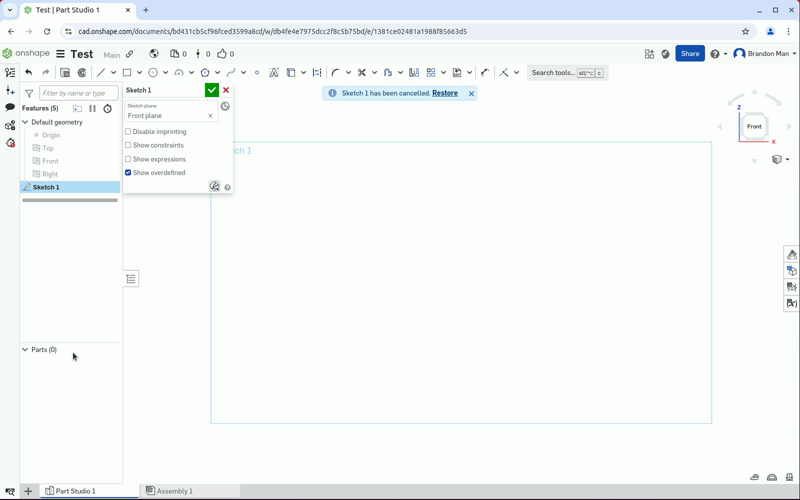
key(y)
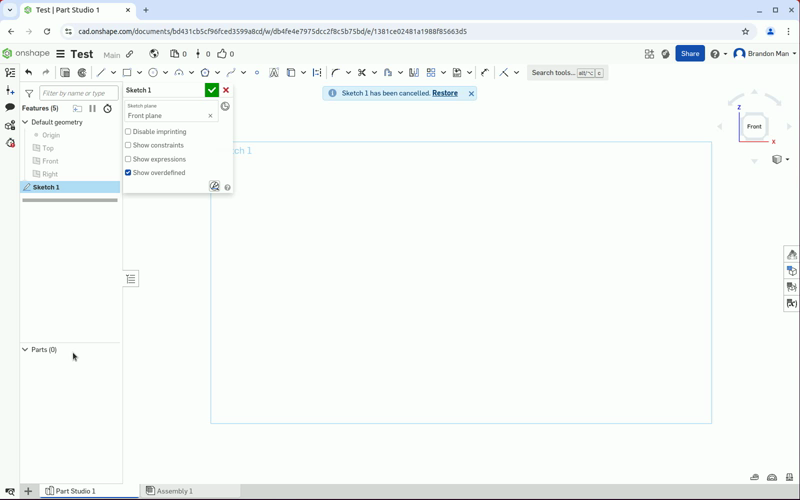
key(l)
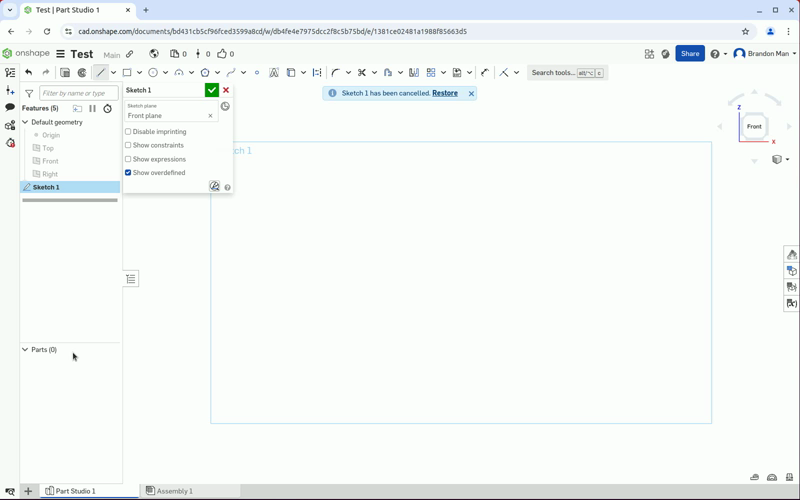
key_down(shift)
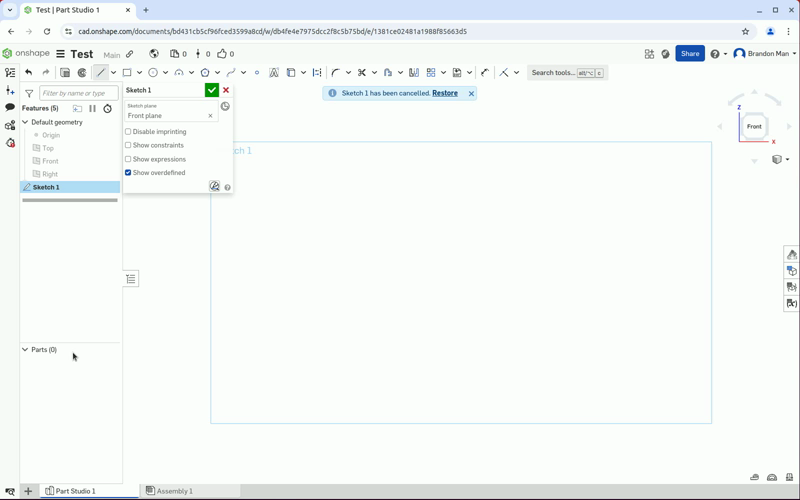
mouse_move(460, 395)
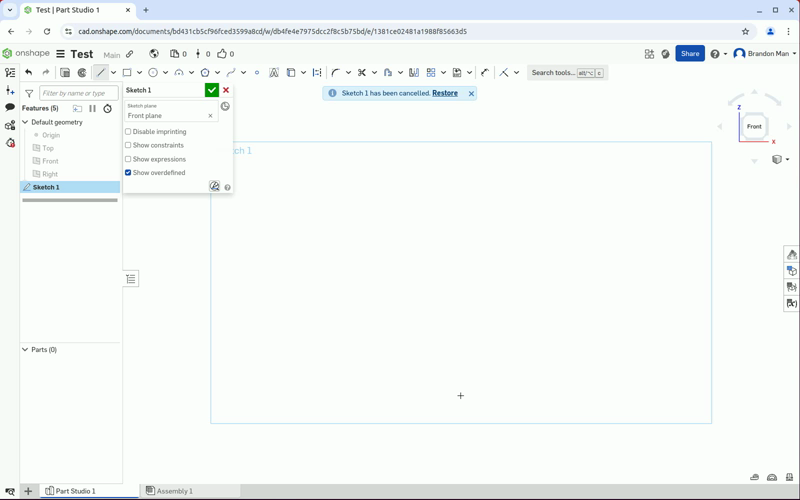
click(460, 395)
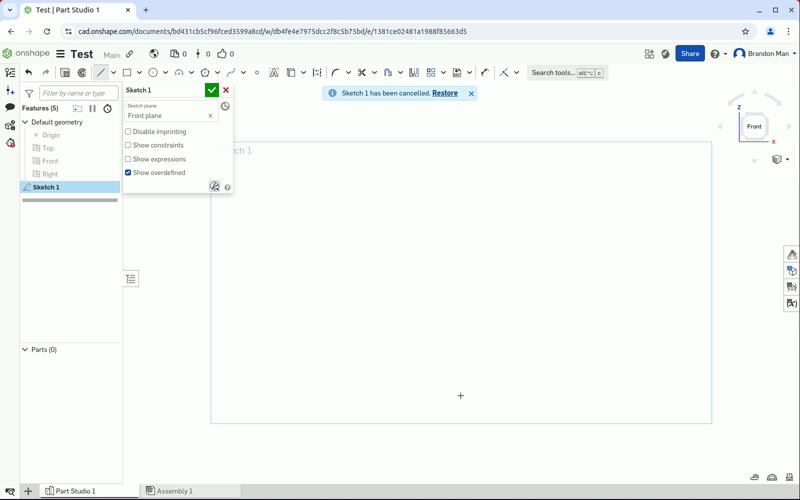
key_up(shift)
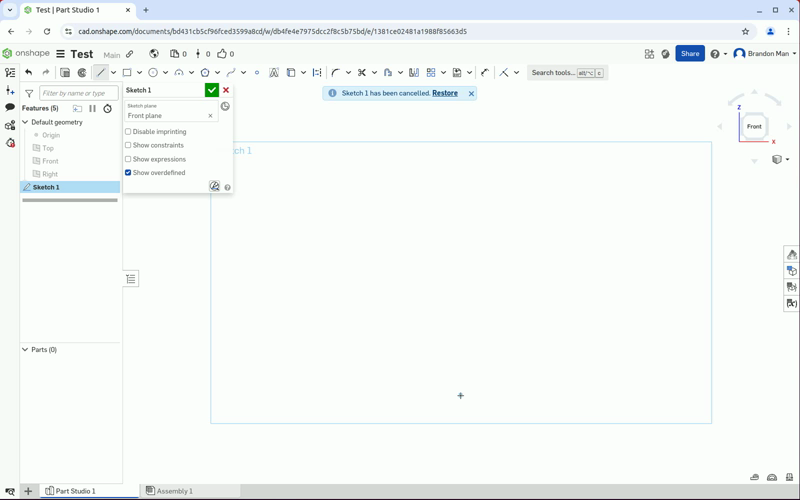
key_down(shift)
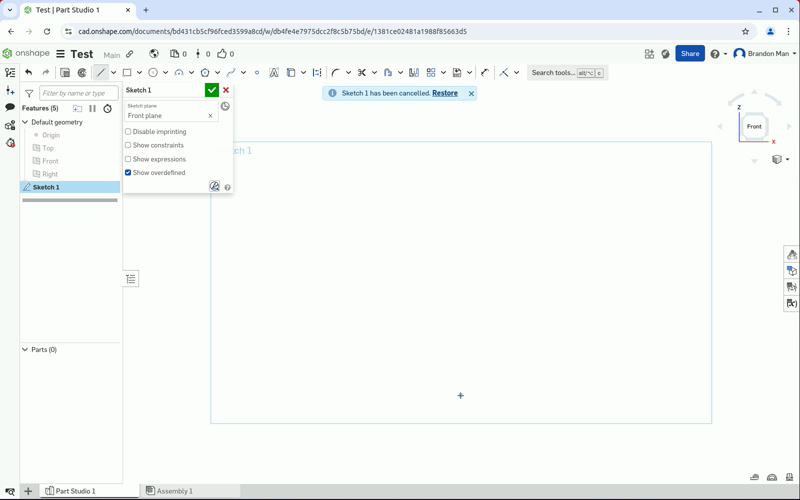
mouse_move(573, 395)
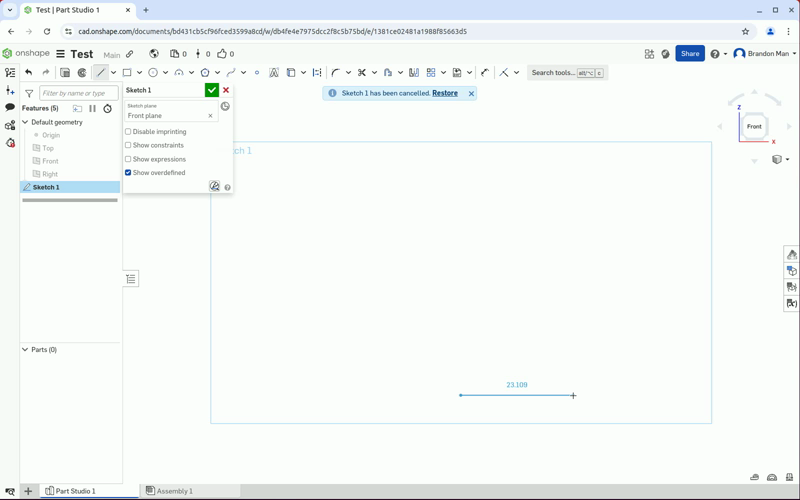
click(573, 395)
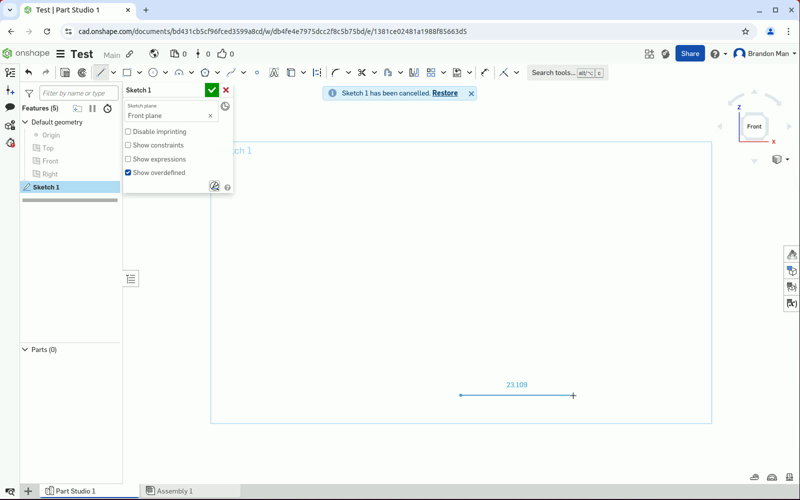
key_up(shift)
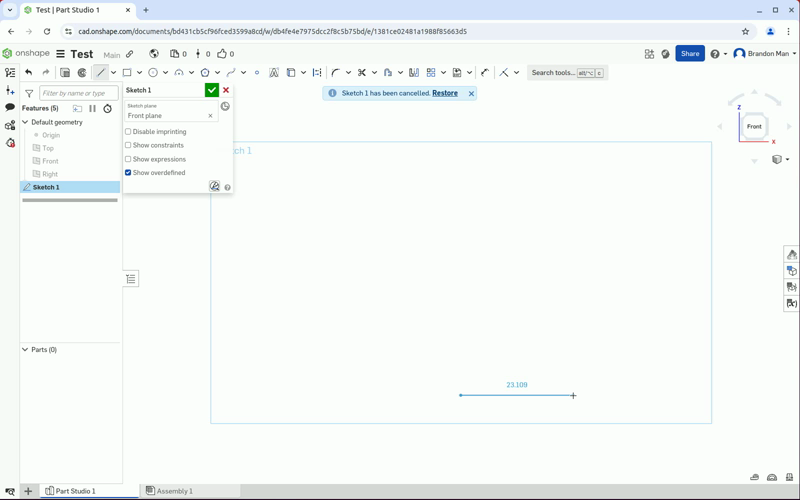
key_down(shift)
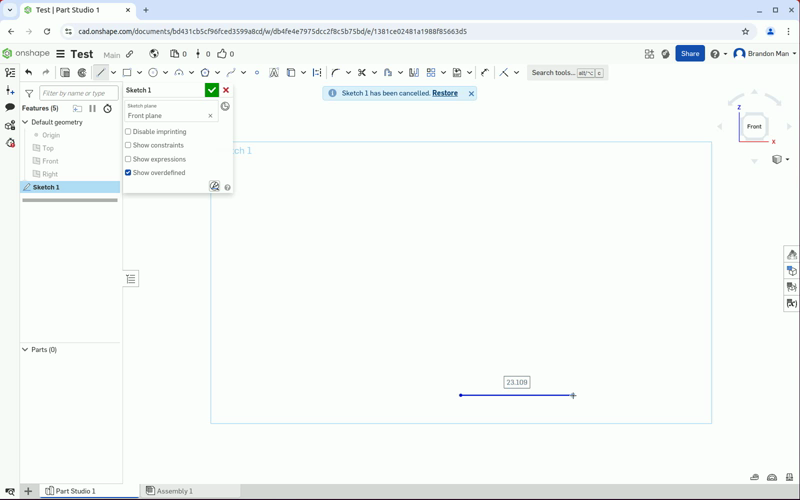
mouse_move(573, 282)
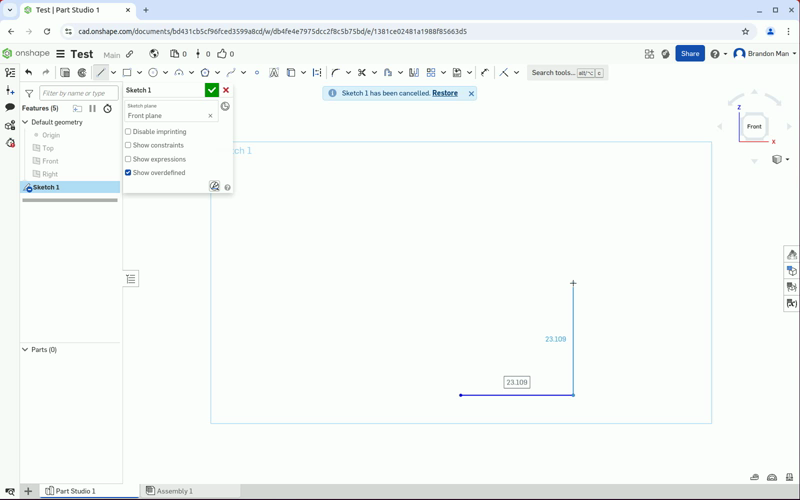
click(573, 282)
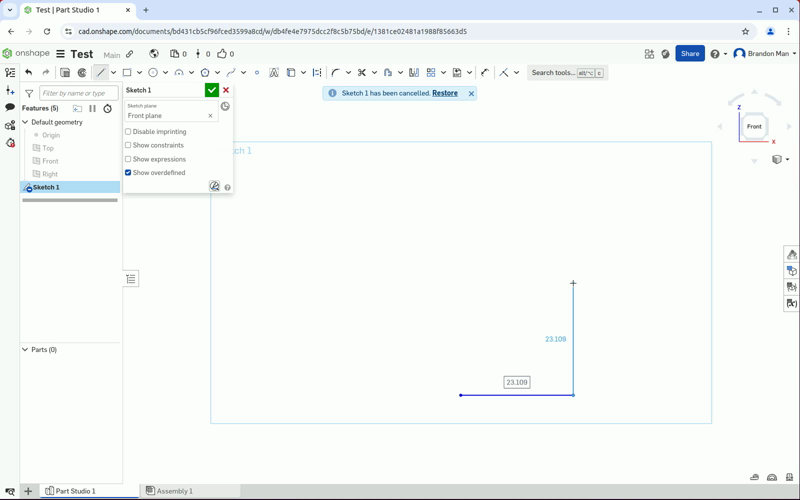
key_up(shift)
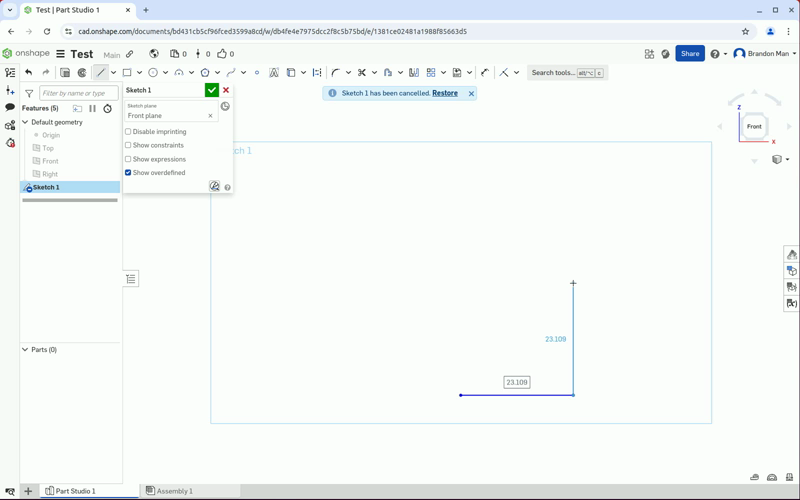
key_down(shift)
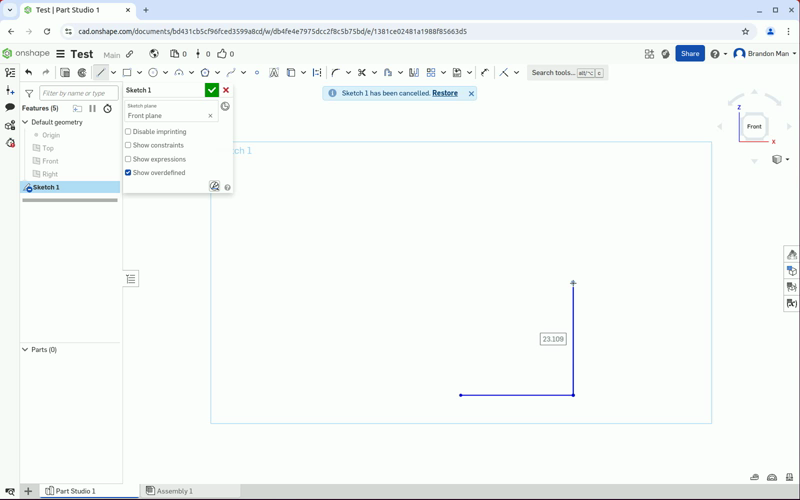
mouse_move(460, 282)
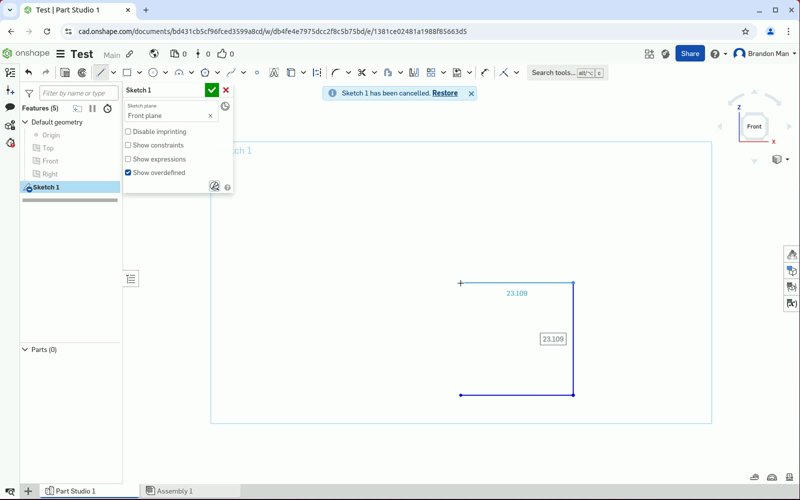
click(460, 282)
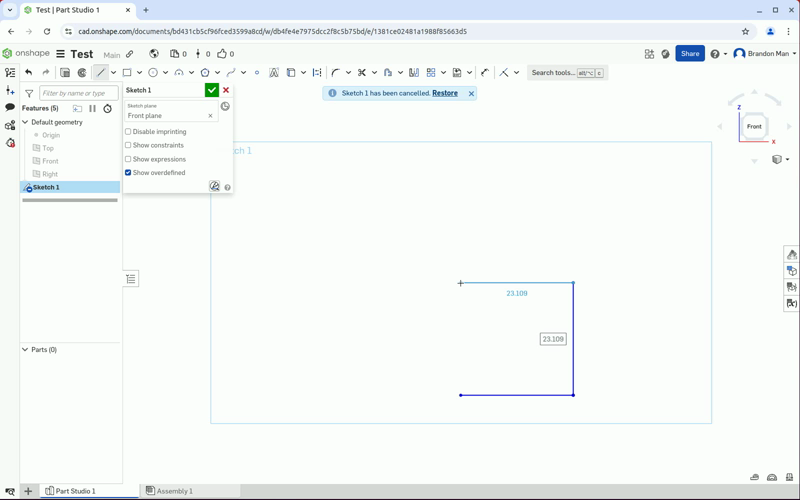
key_up(shift)
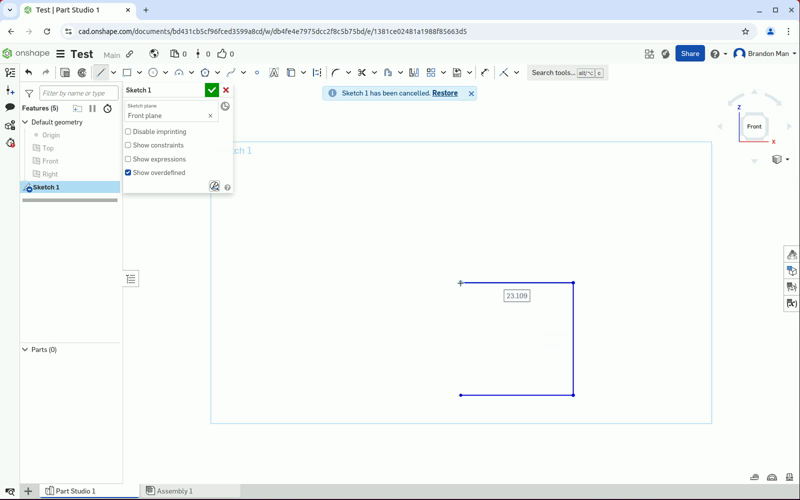
key_down(shift)
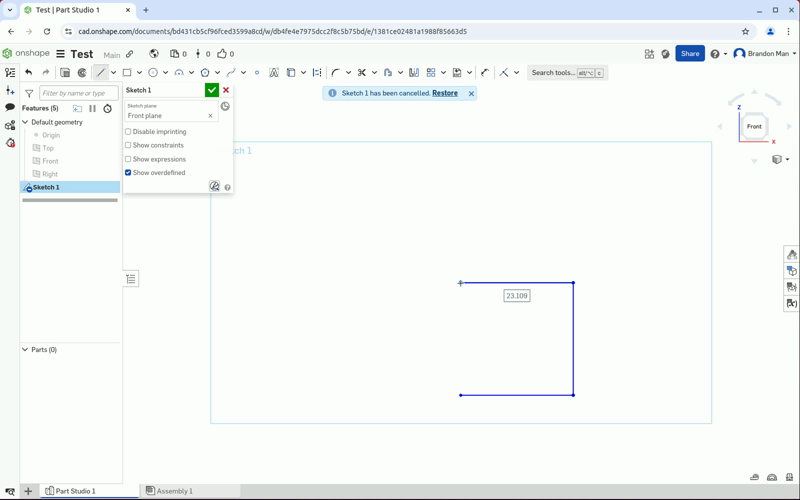
mouse_move(460, 395)
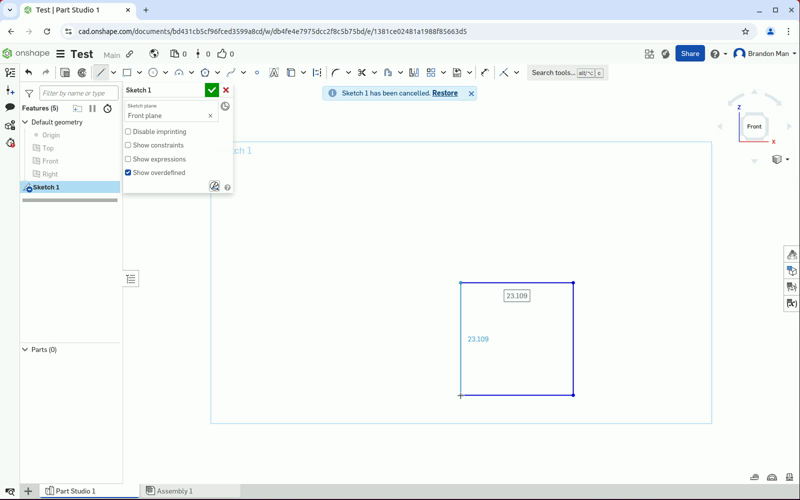
key_up(shift)
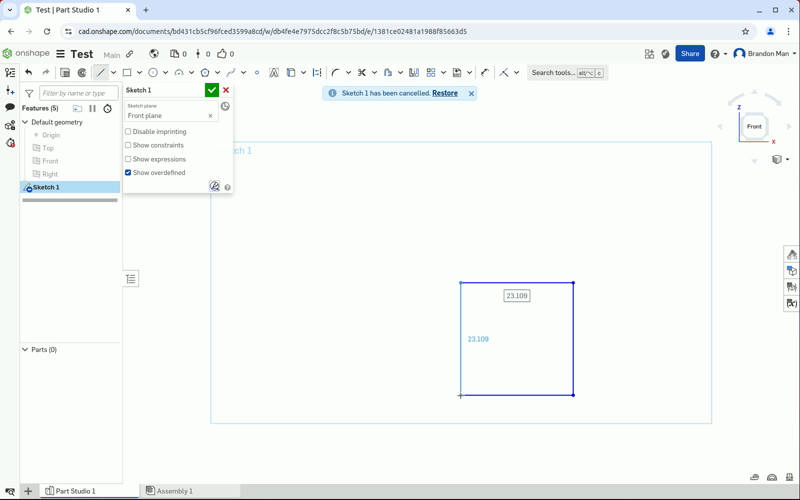
click(460, 395)
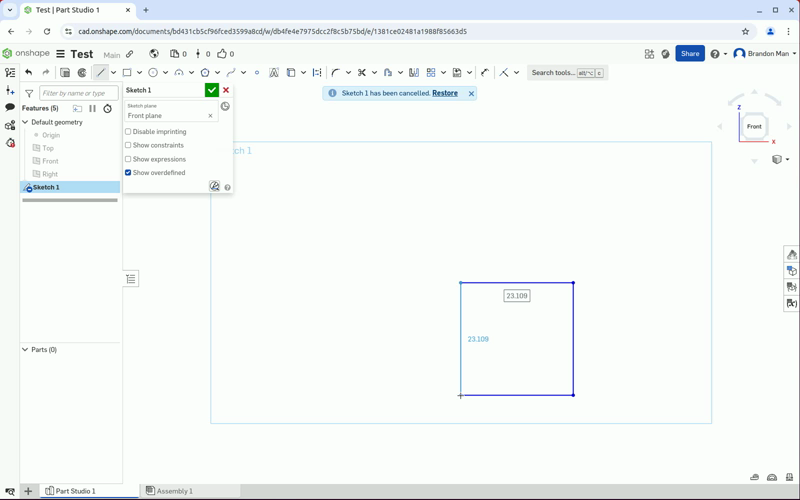
key(esc)
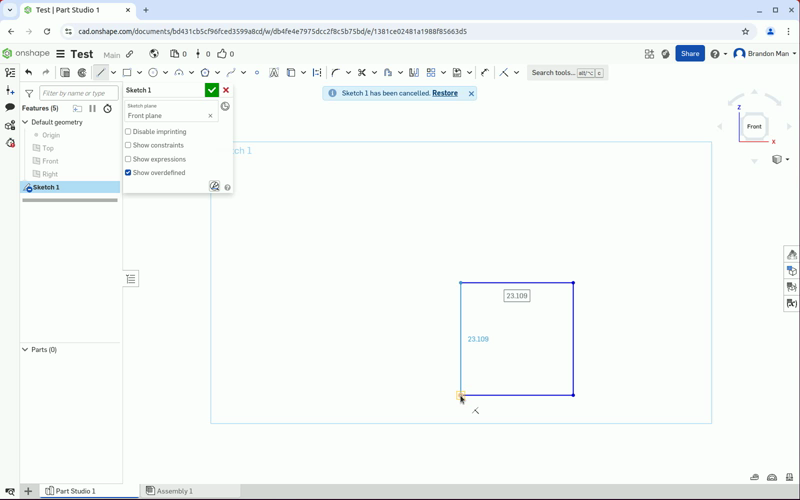
mouse_move(528, 307)
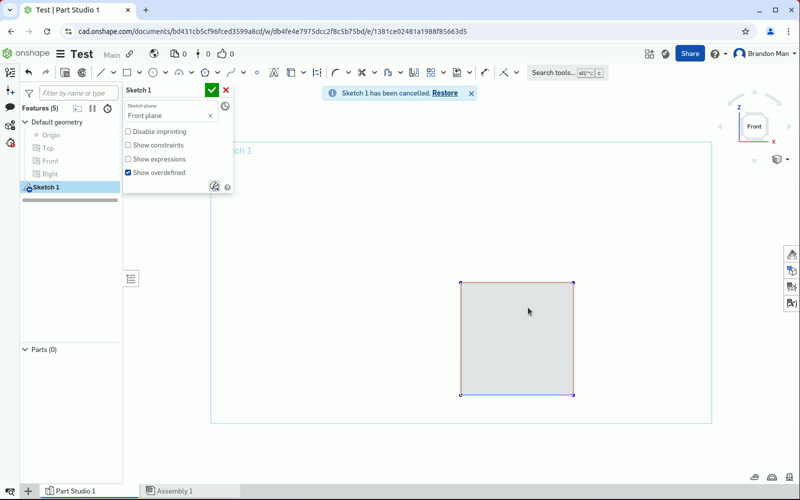
click(528, 307)
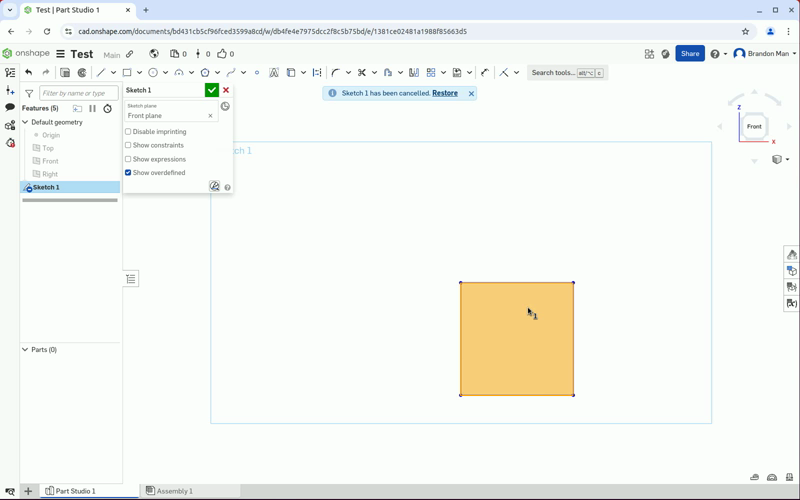
mouse_move(73, 352)
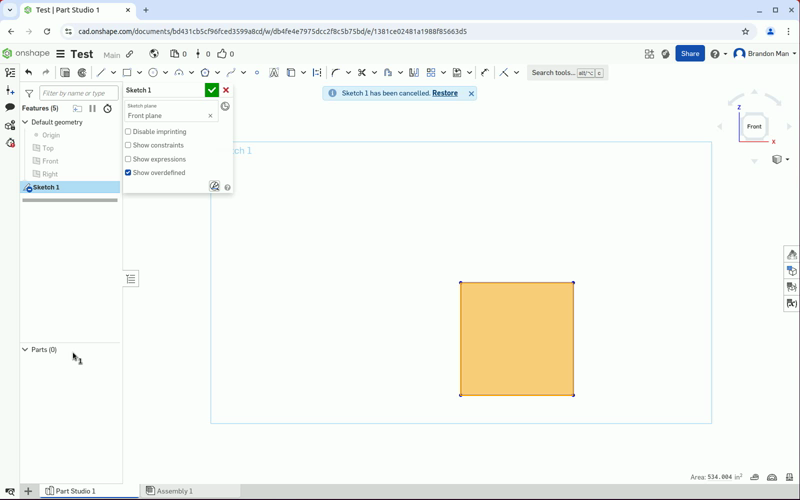
key(shift+y)
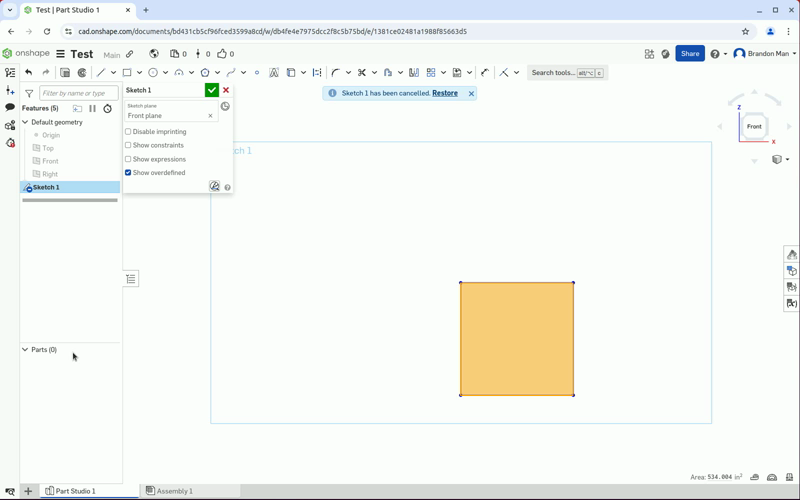
key(shift+e)
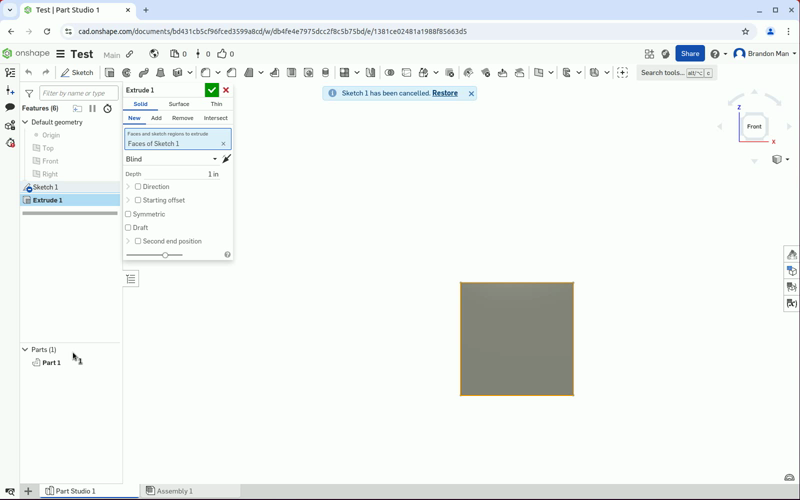
mouse_move(143, 106)
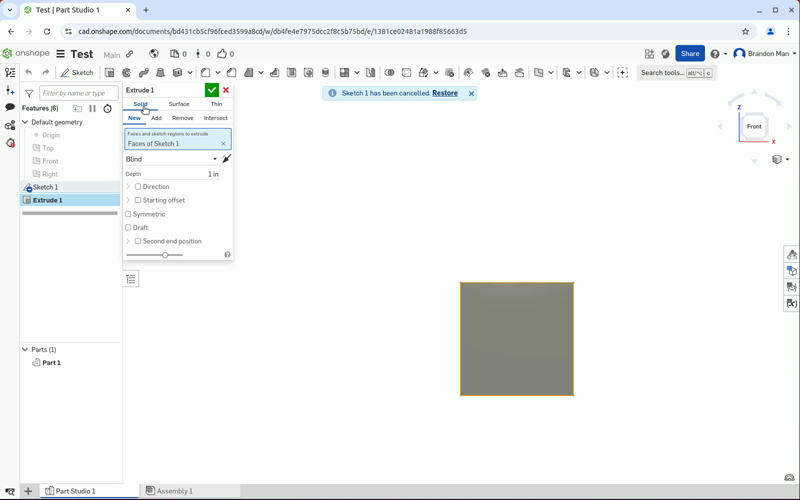
click(143, 106)
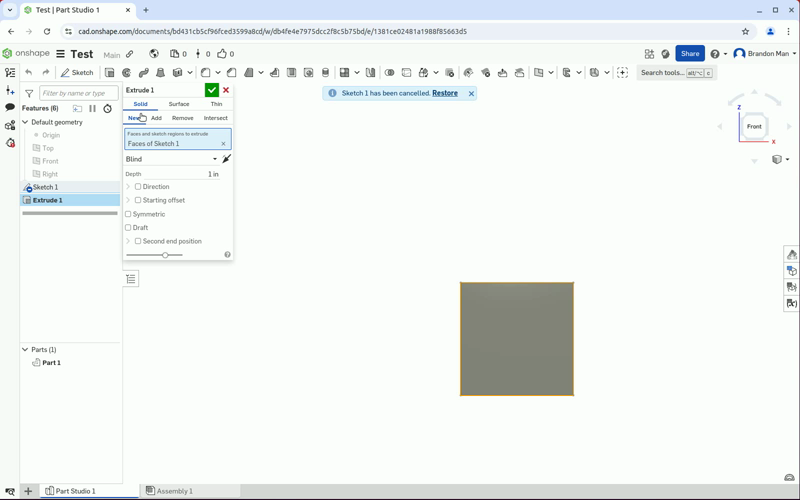
mouse_move(137, 120)
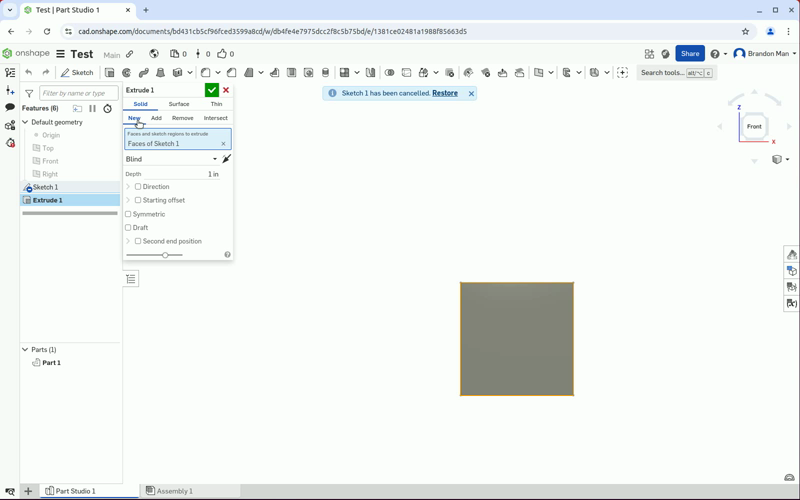
click(137, 120)
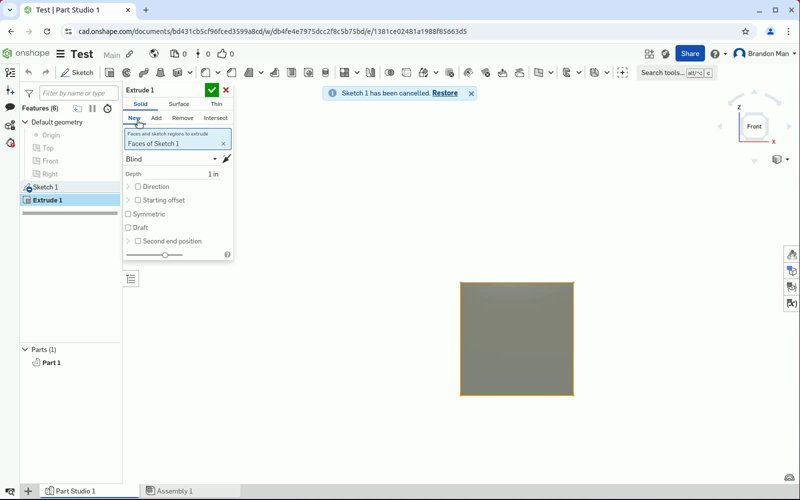
key(tab, 4)
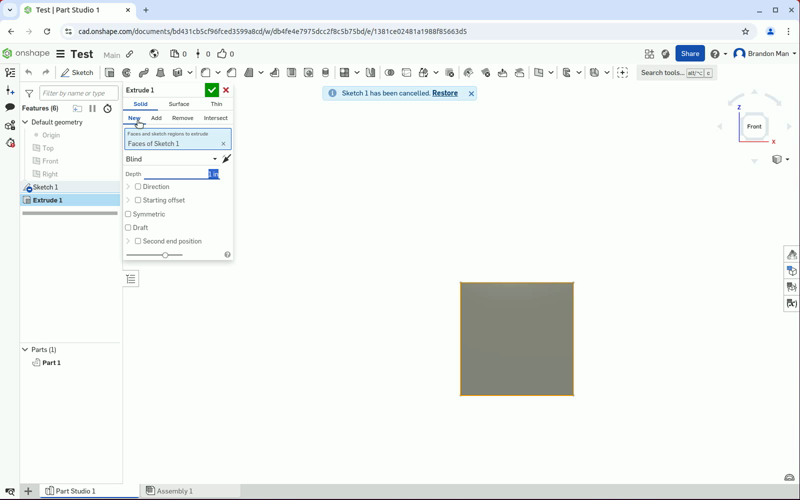
text(1.204)
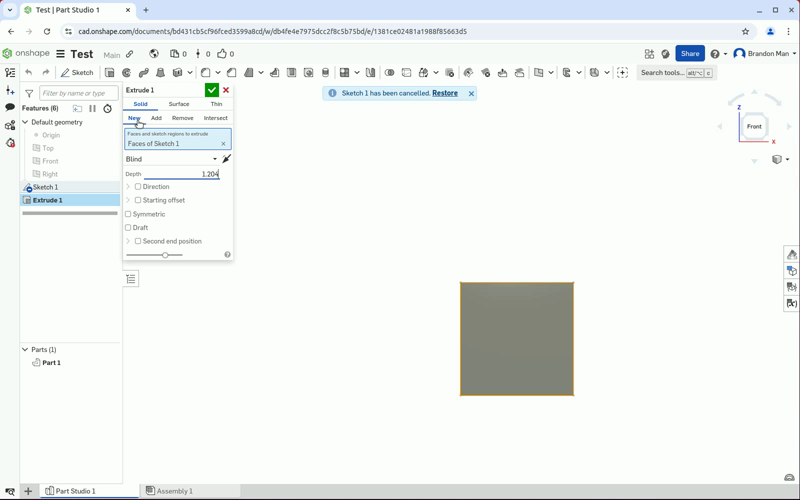
key(enter)
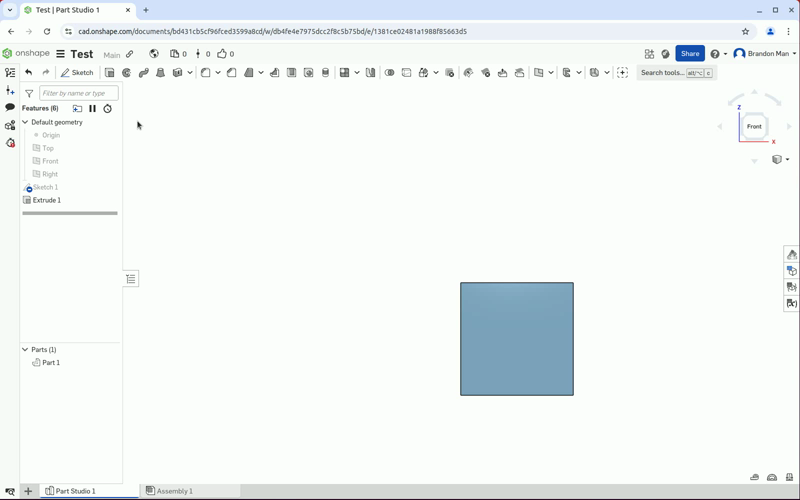
key(shift+h)
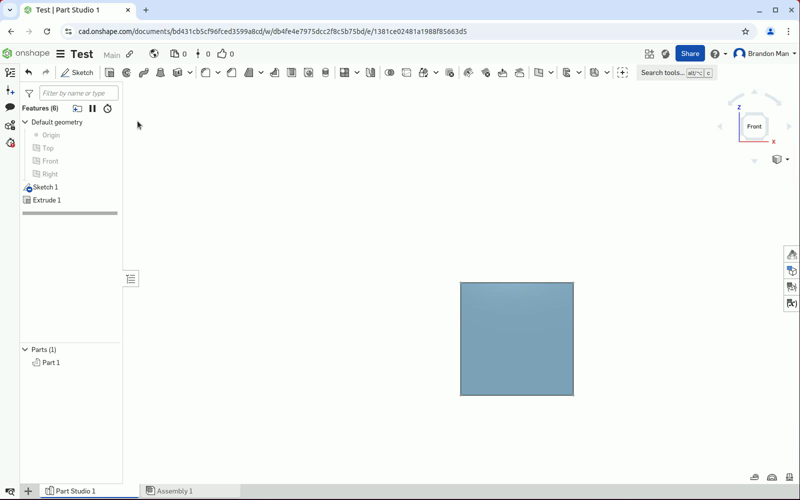
key(shift+h)
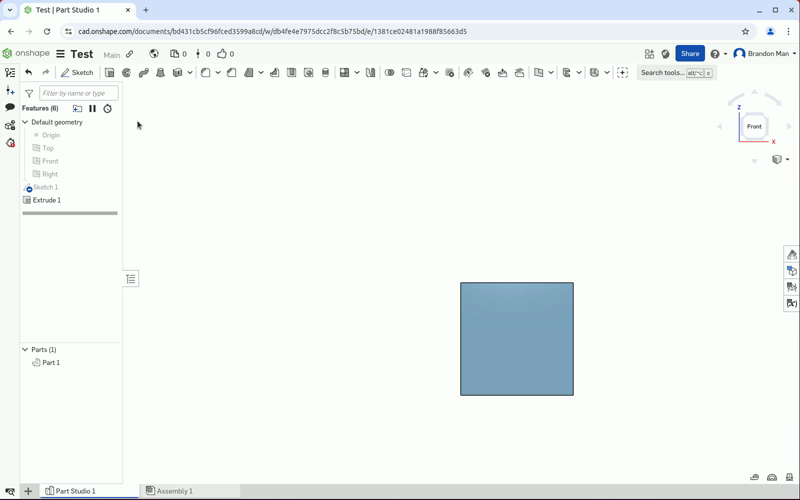
mouse_move(73, 189)
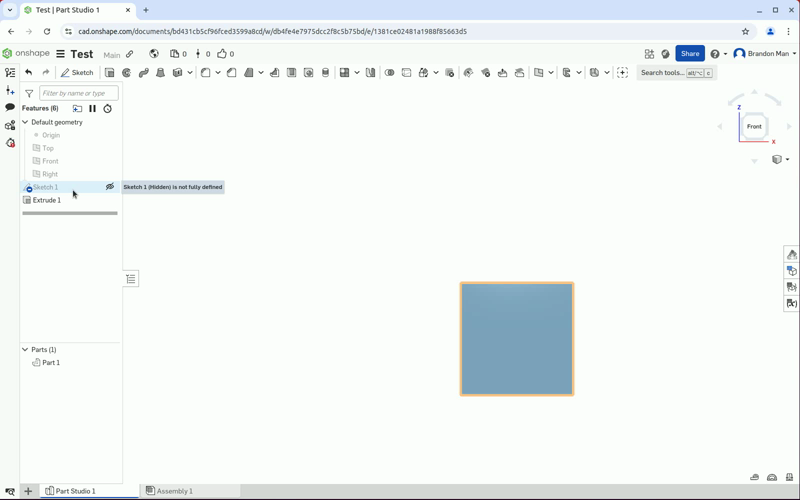
click(73, 189)
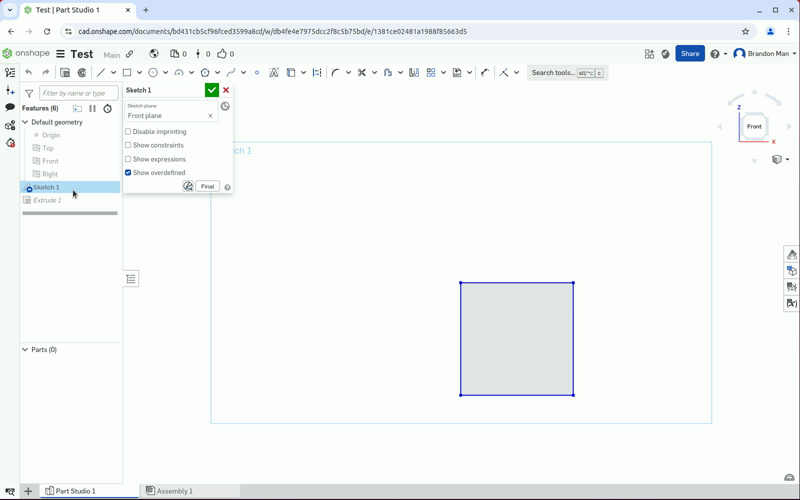
mouse_move(229, 92)
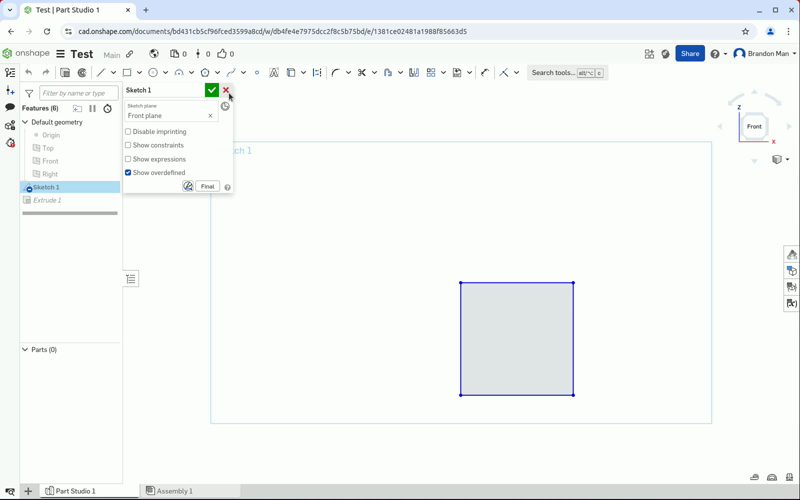
click(229, 92)
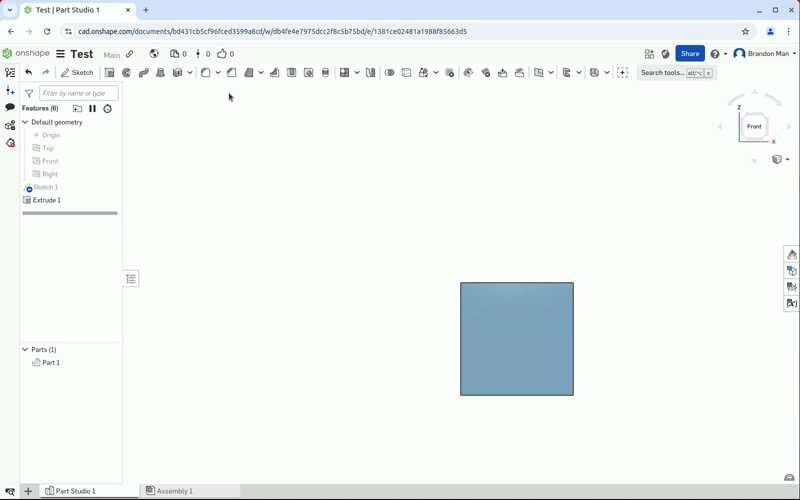
mouse_move(541, 75)
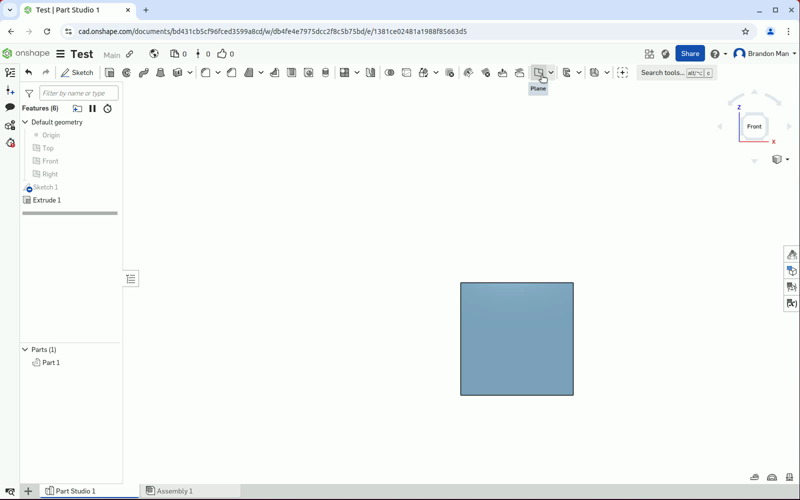
click(541, 75)
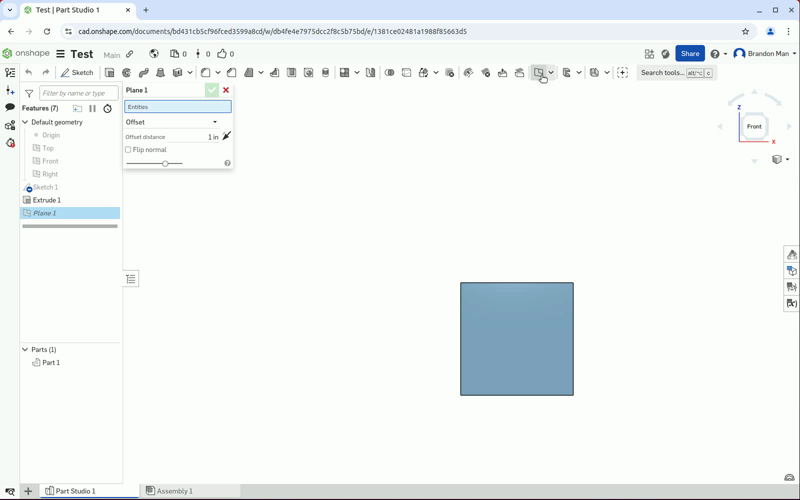
mouse_move(73, 163)
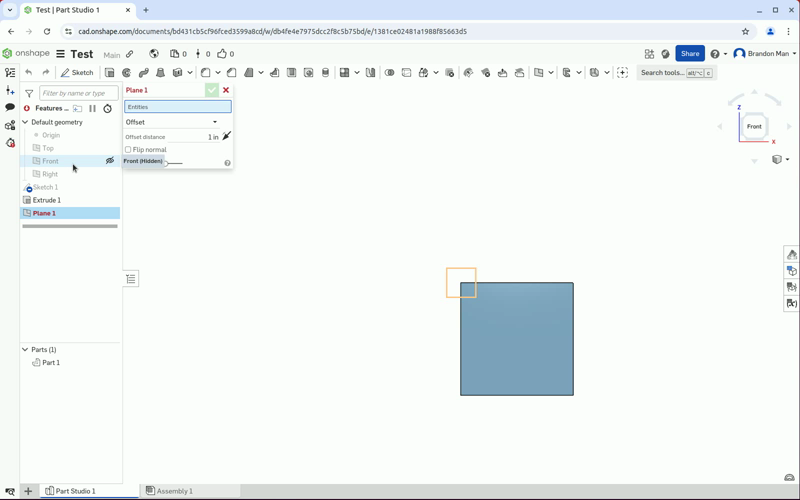
click(73, 163)
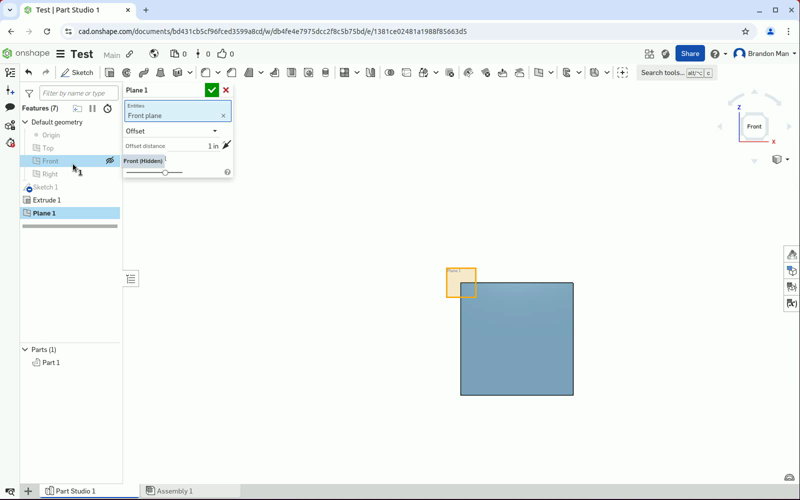
key(tab, 2)
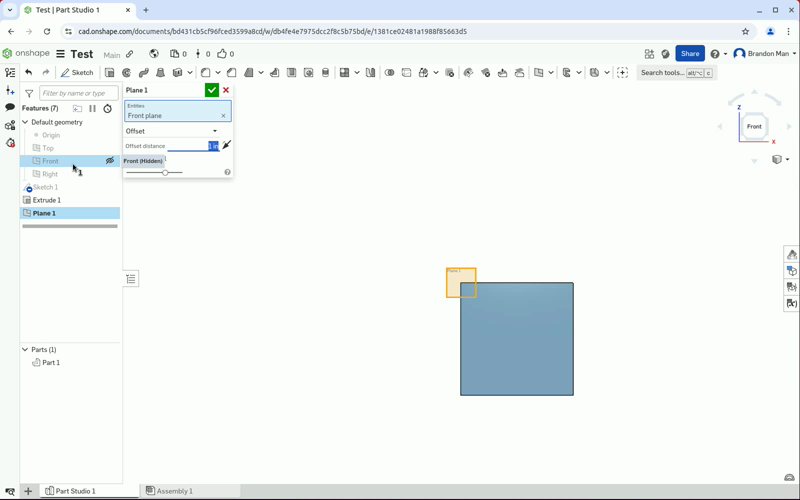
text(1.202)
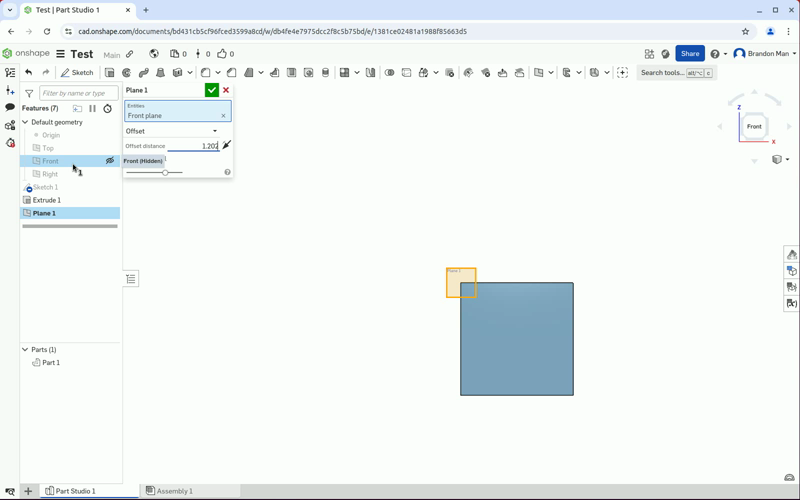
key(enter, 2)
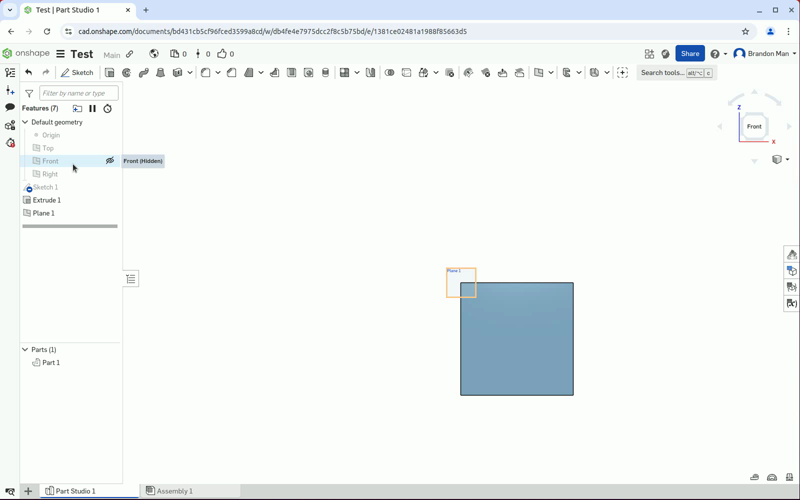
key(shift+s)
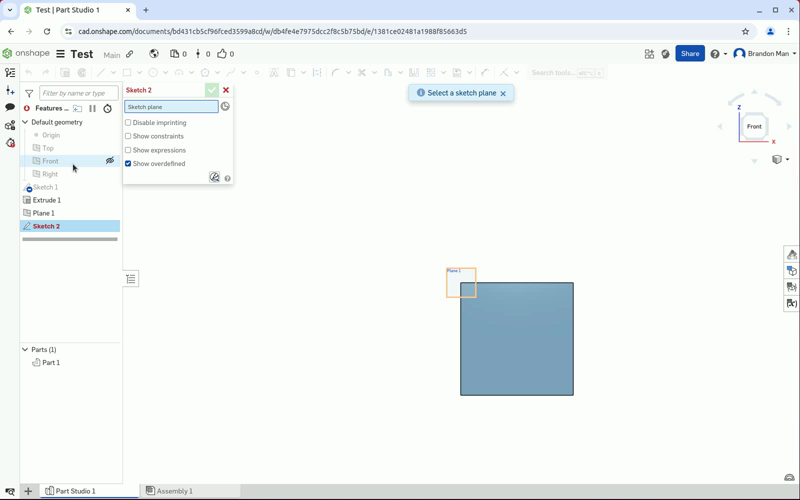
mouse_move(73, 215)
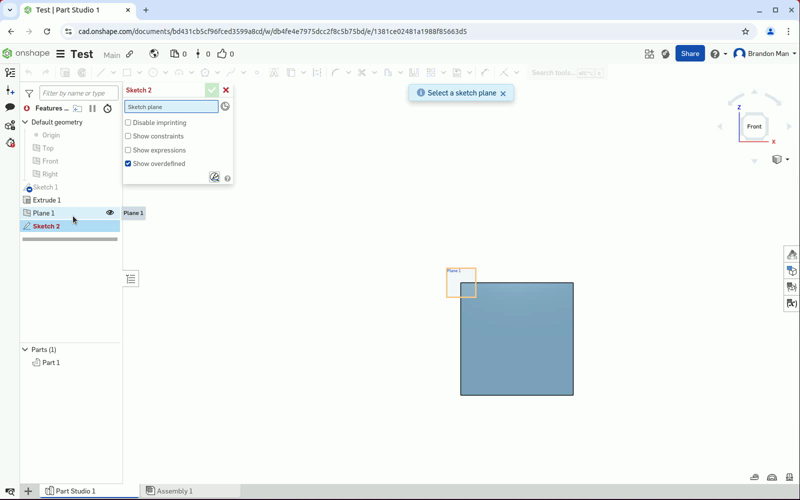
click(73, 215)
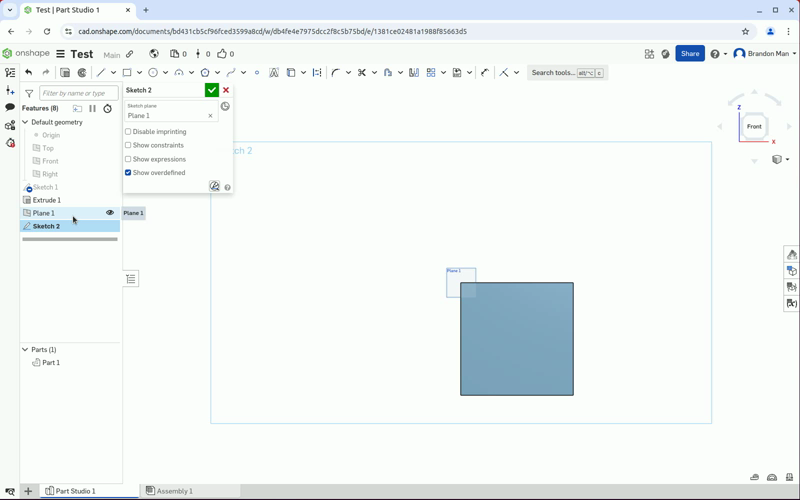
mouse_move(73, 352)
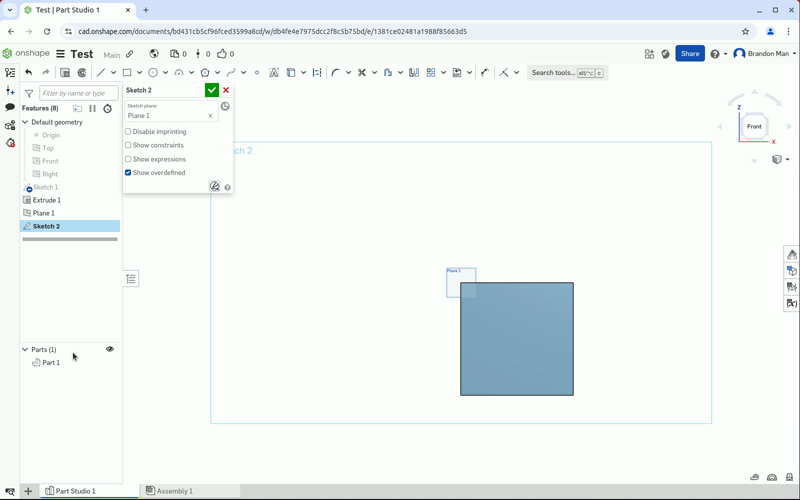
key(y)
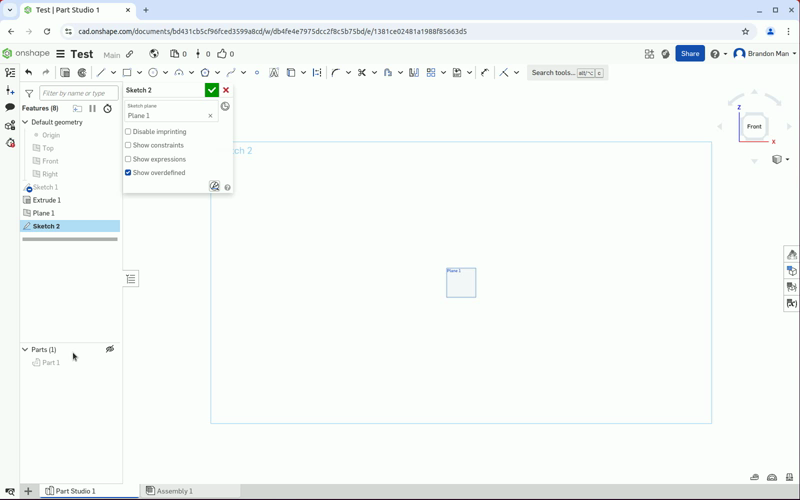
key(c)
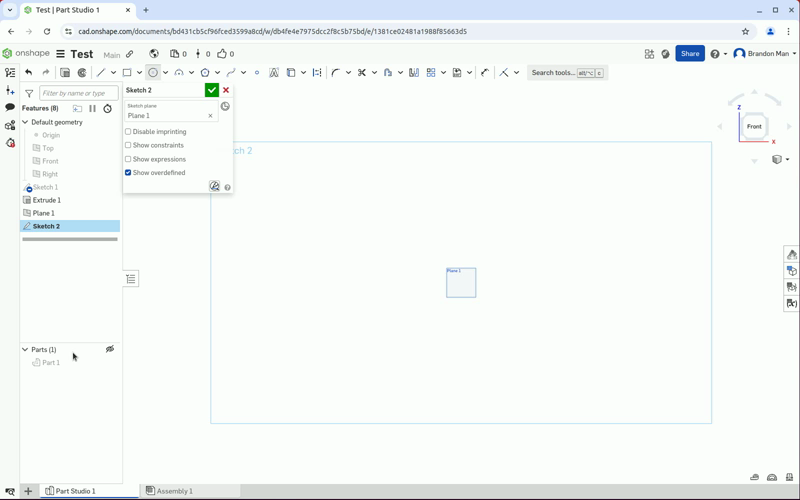
key_down(shift)
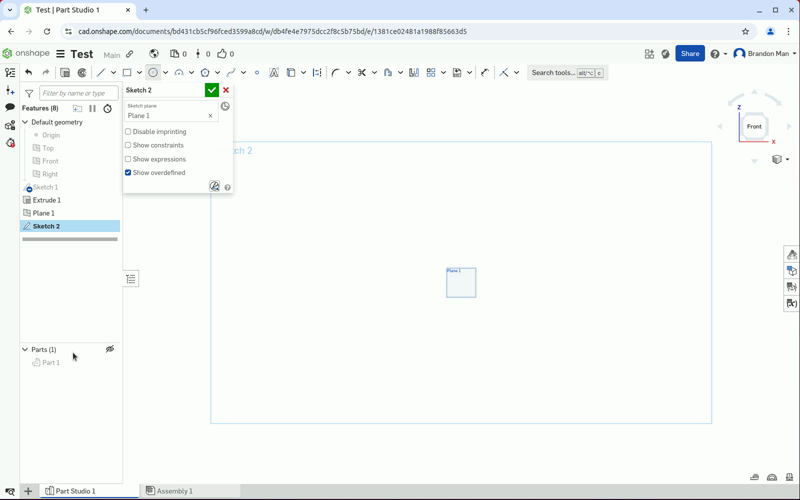
mouse_move(466, 305)
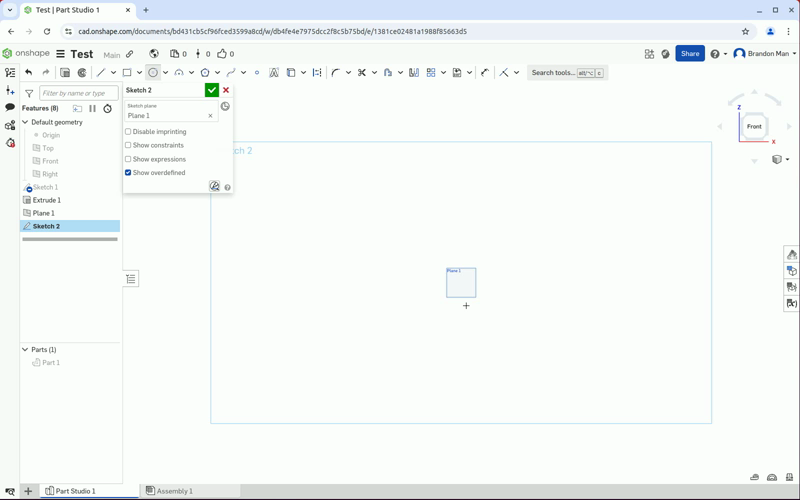
click(466, 305)
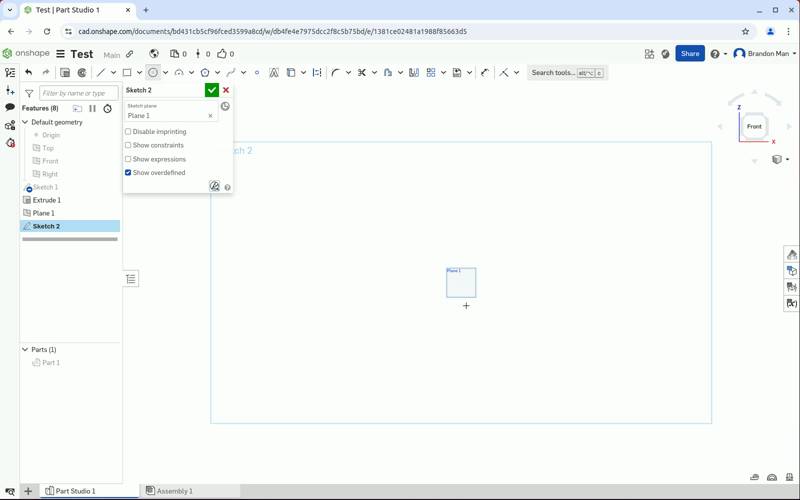
key_up(shift)
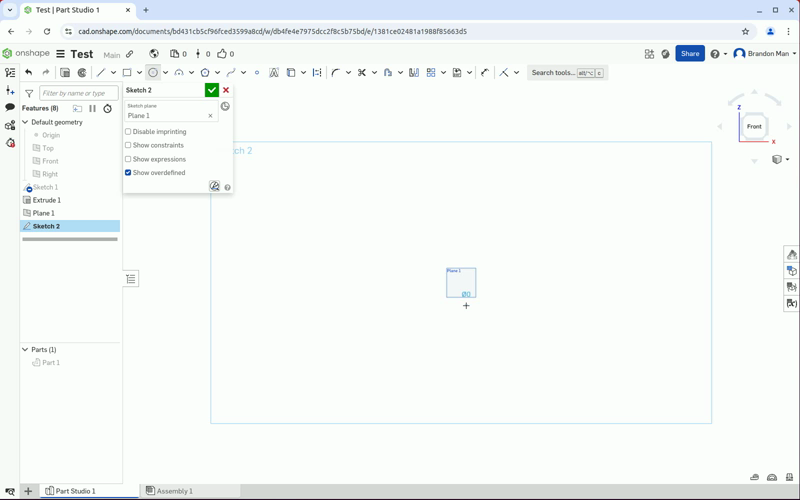
mouse_move(469, 305)
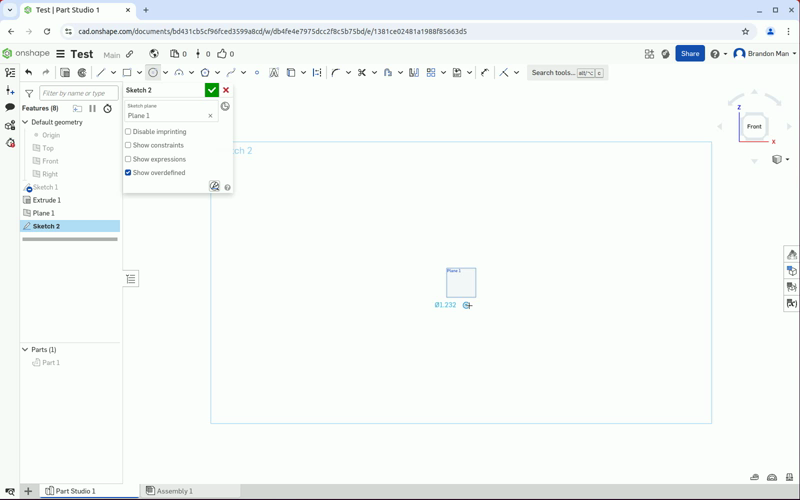
click(469, 305)
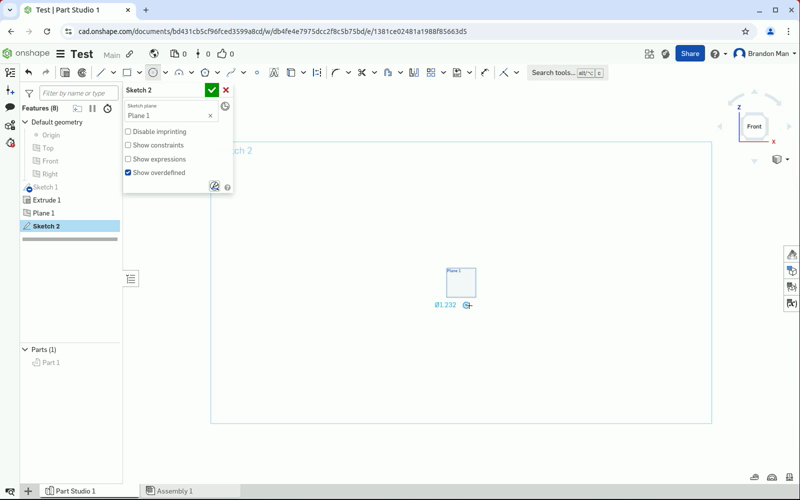
key(esc)
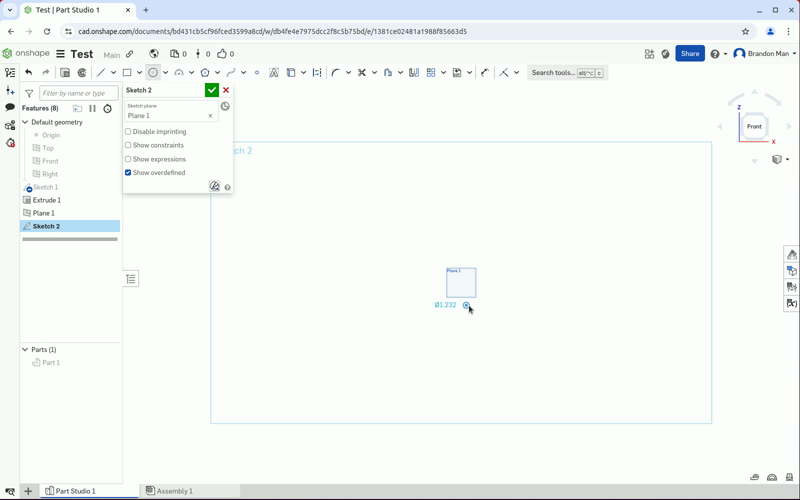
mouse_move(465, 306)
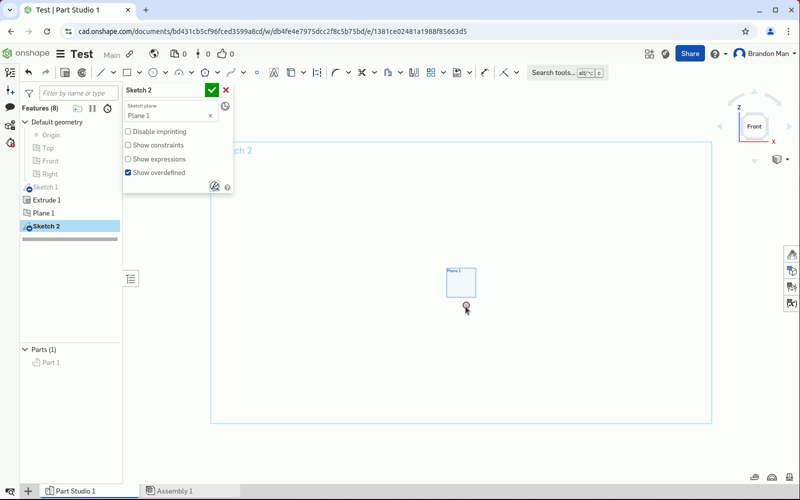
scroll(6)
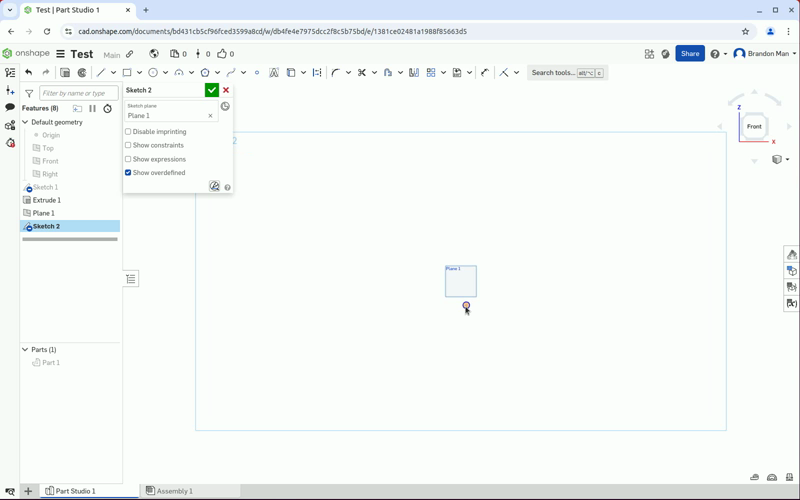
scroll(6)
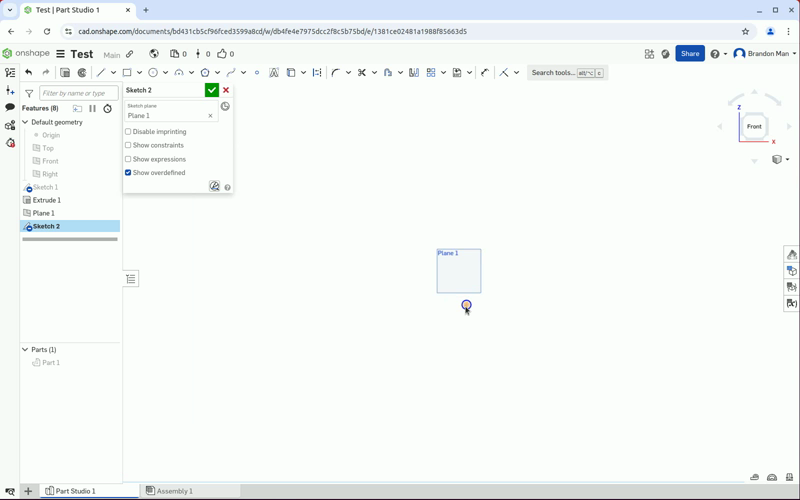
scroll(6)
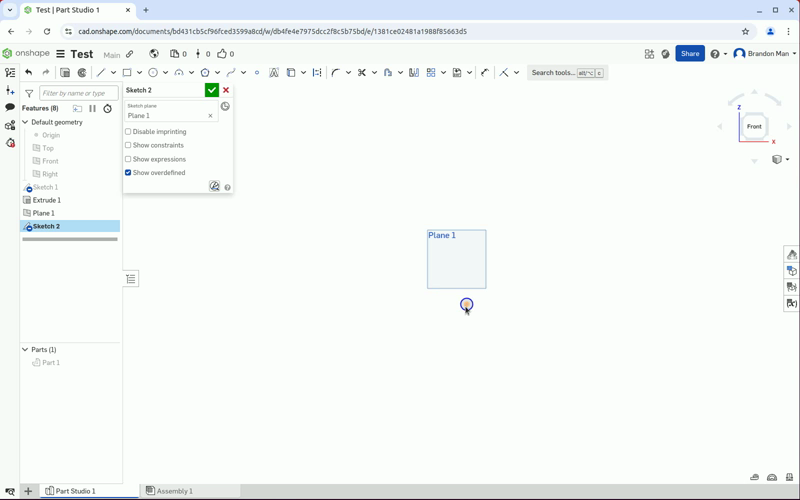
scroll(6)
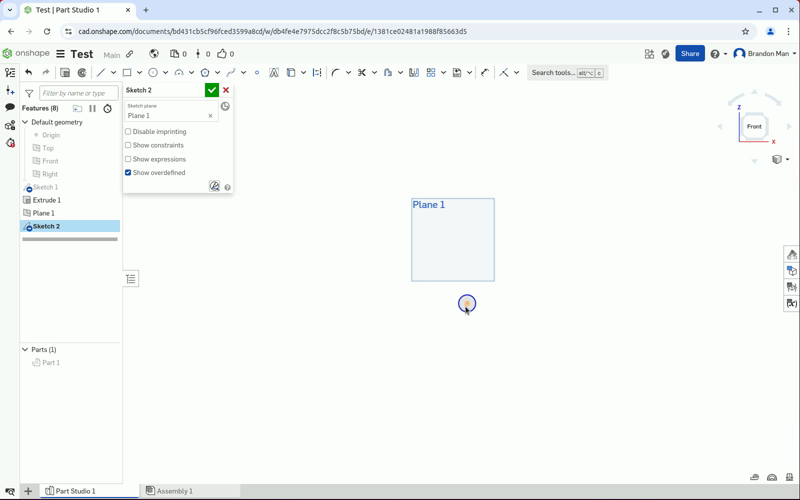
scroll(6)
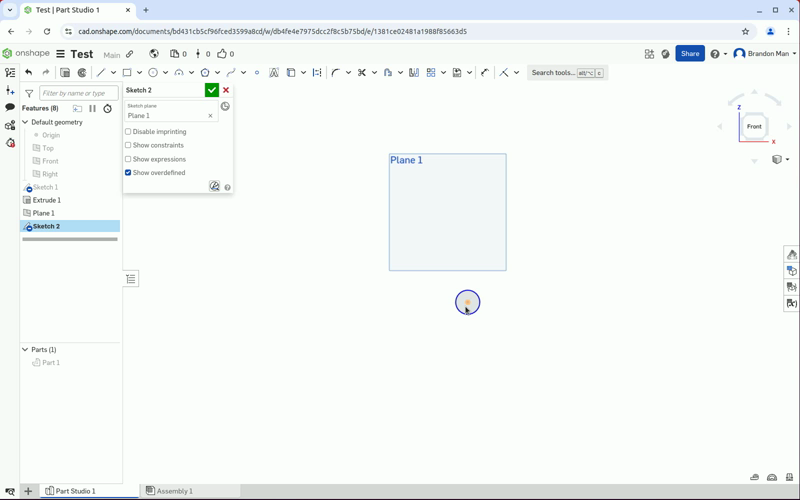
scroll(6)
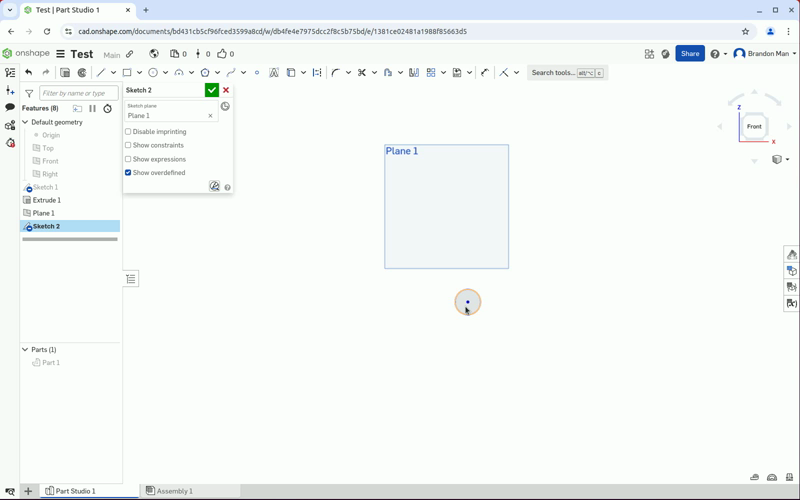
scroll(6)
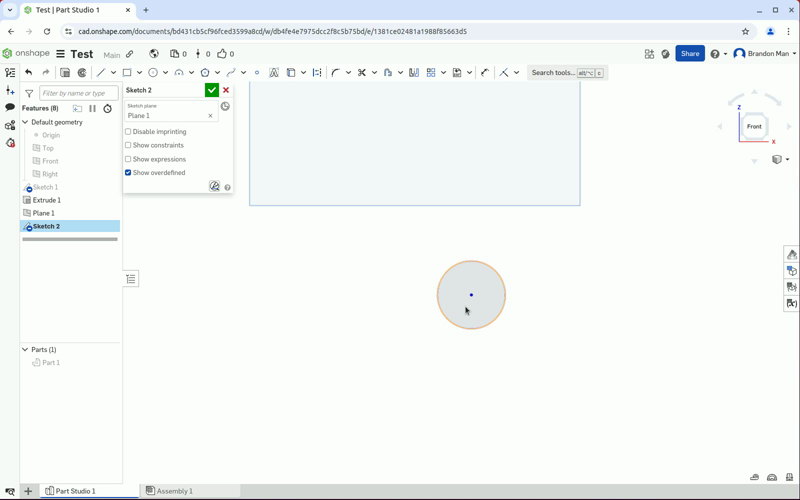
click(465, 306)
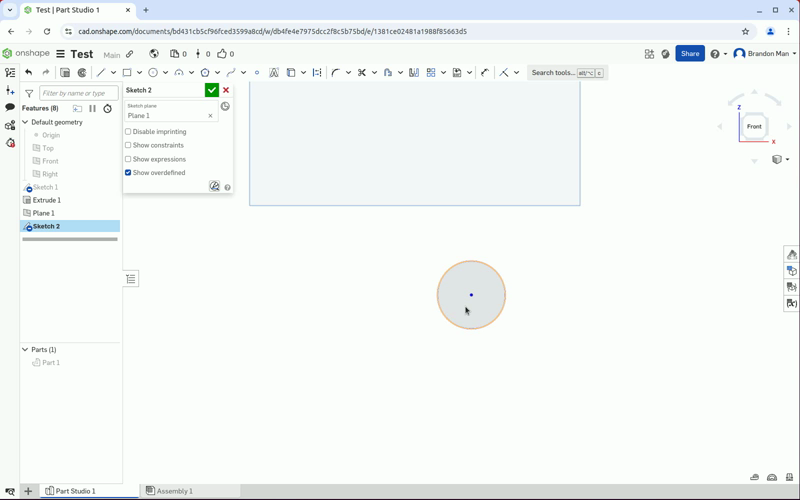
scroll(-6)
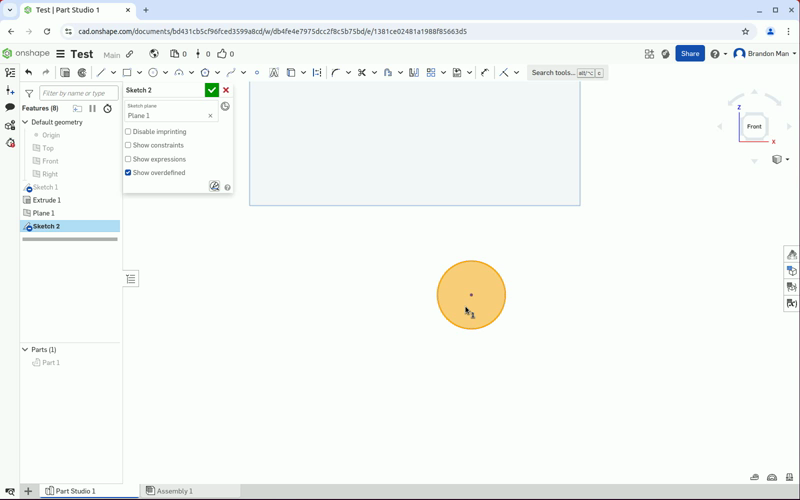
scroll(-6)
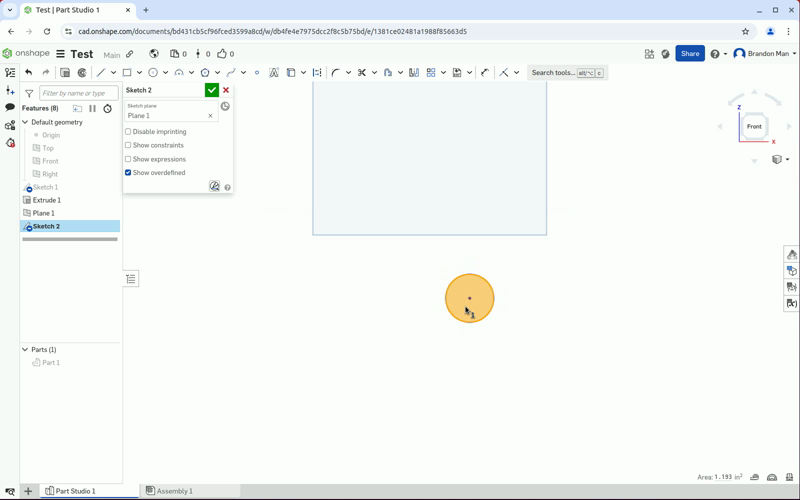
scroll(-6)
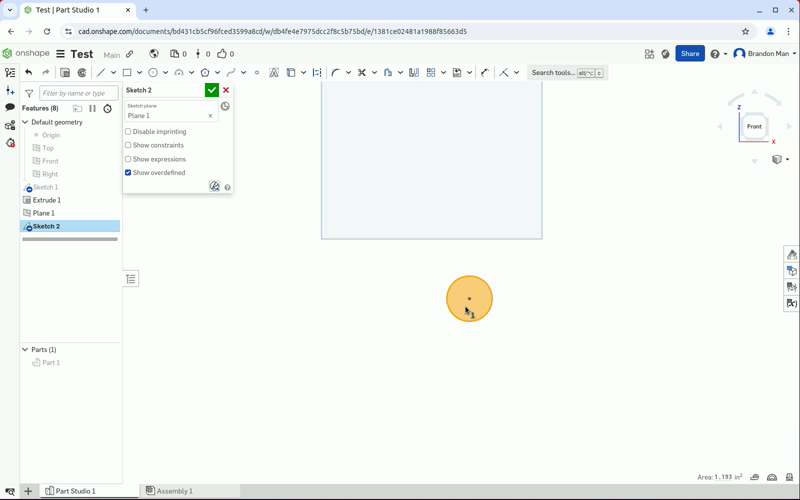
scroll(-6)
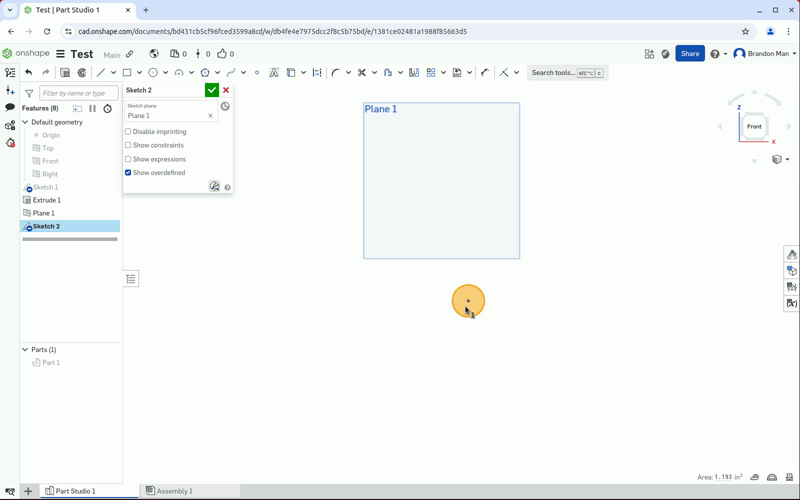
scroll(-6)
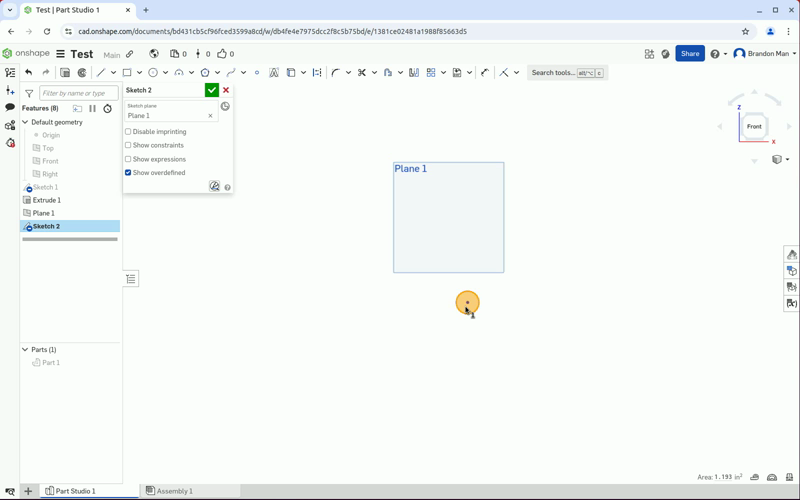
scroll(-6)
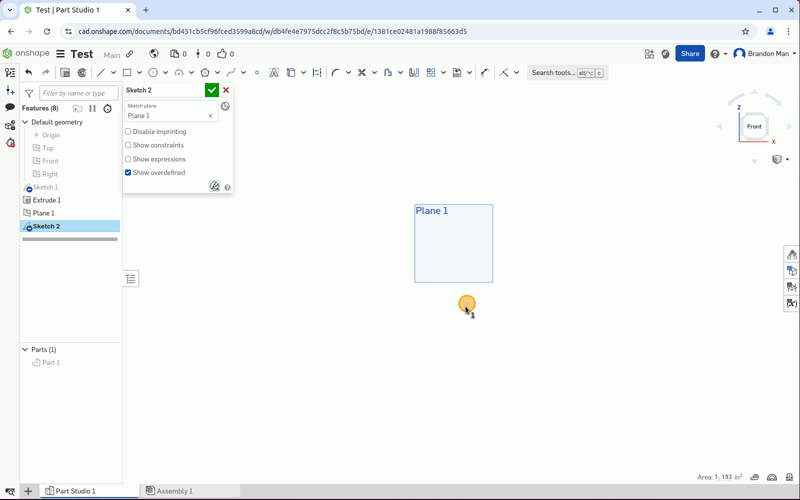
scroll(-6)
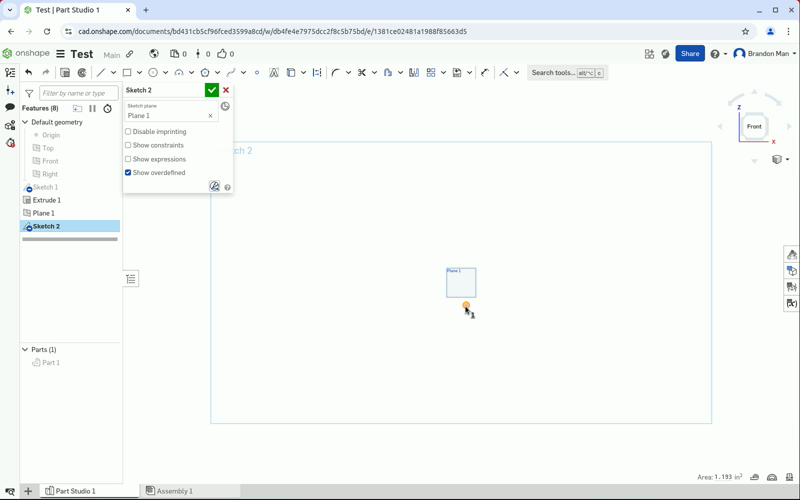
mouse_move(73, 352)
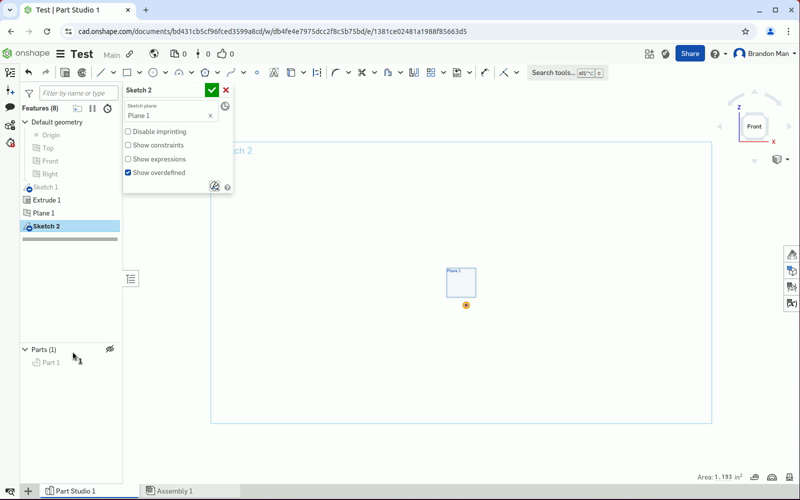
key(shift+y)
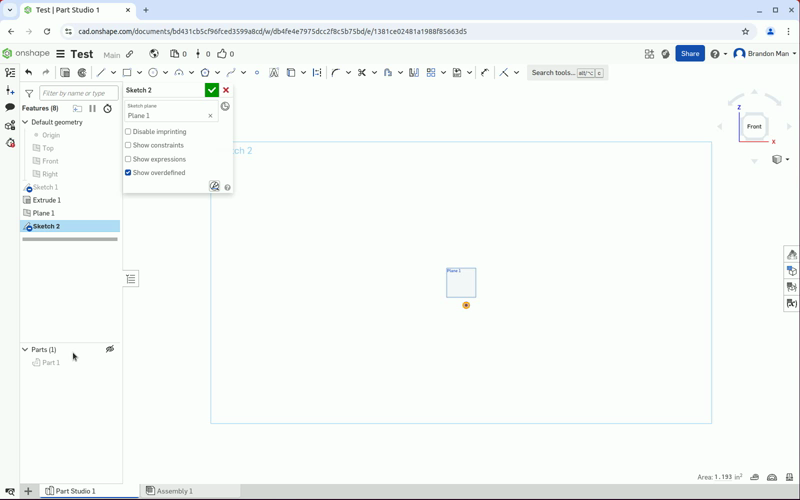
key(shift+e)
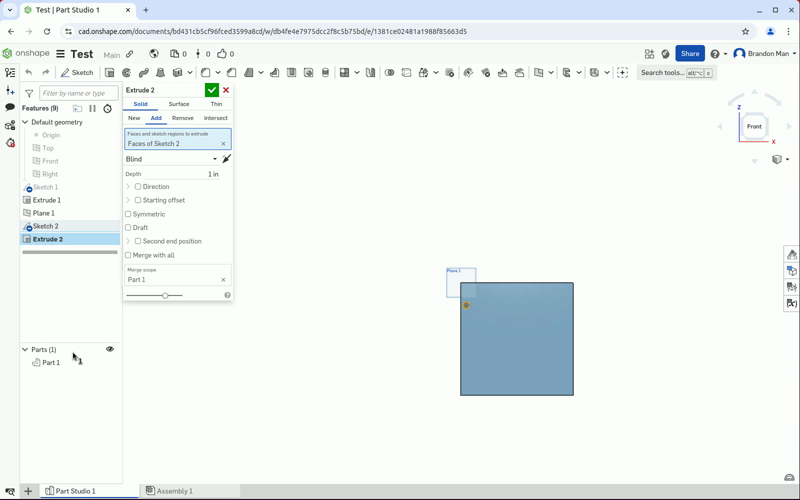
mouse_move(143, 106)
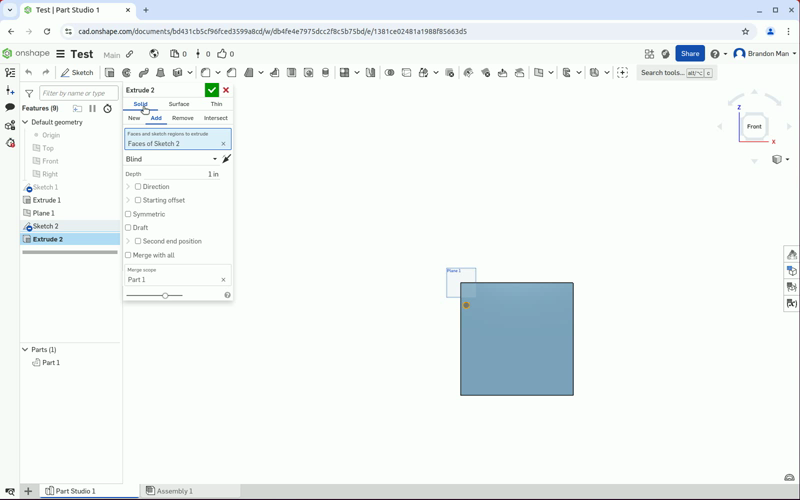
click(143, 106)
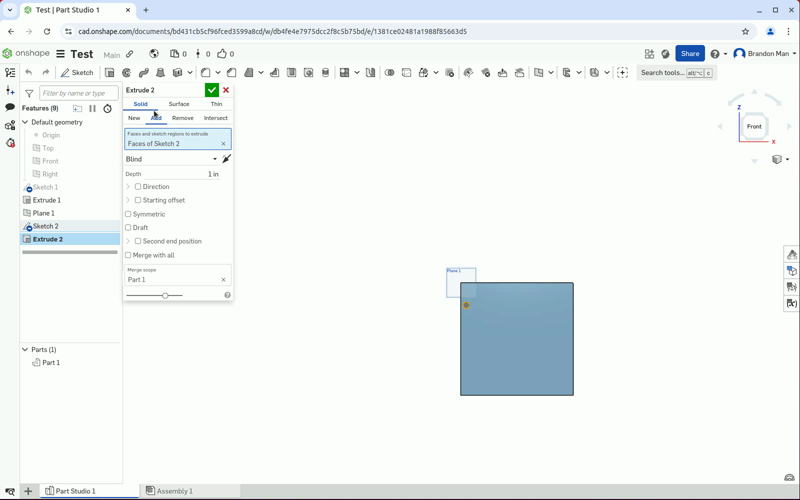
mouse_move(186, 120)
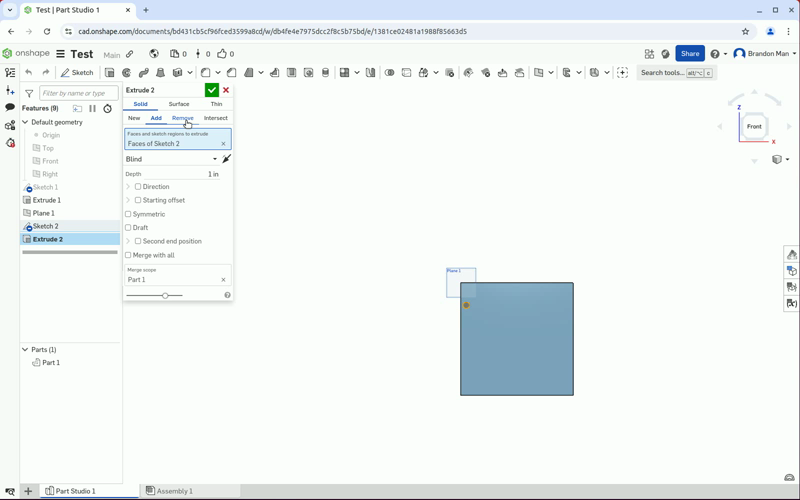
click(186, 120)
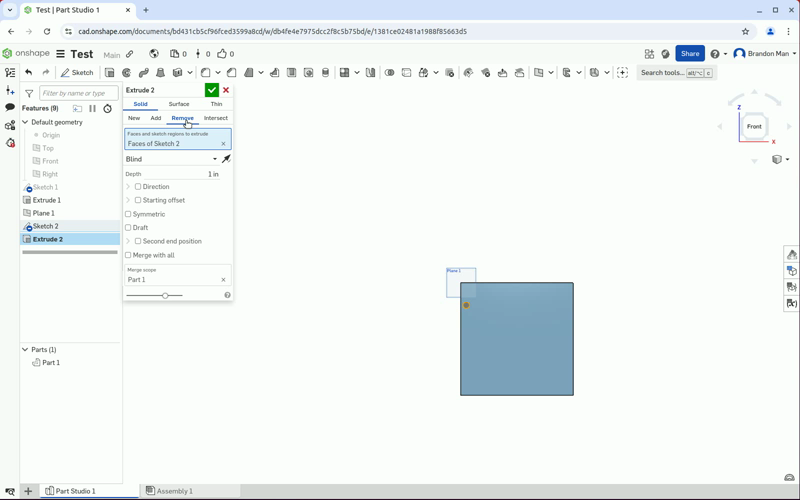
key(tab, 4)
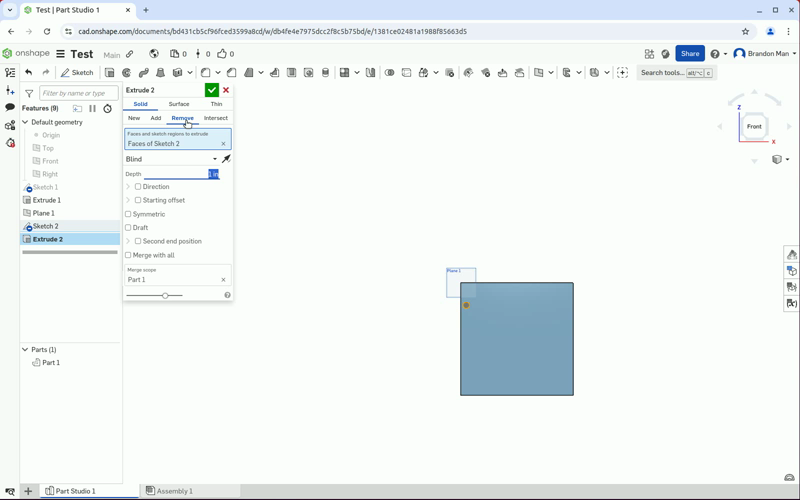
text(1.204)
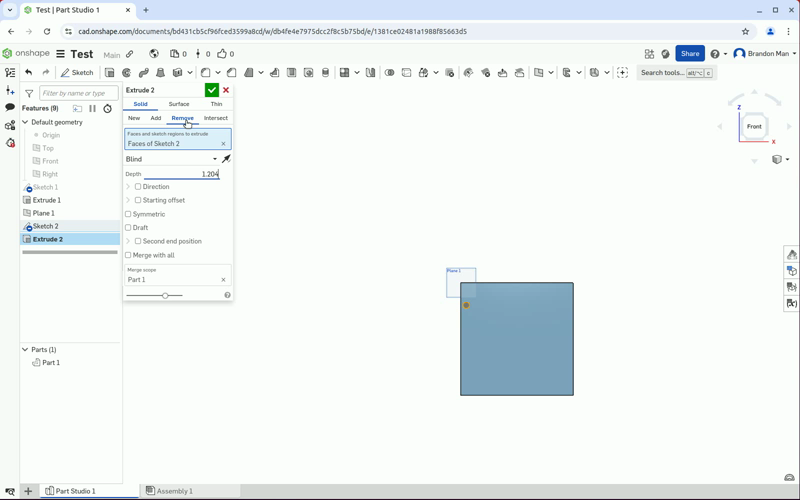
key(tab, 6)
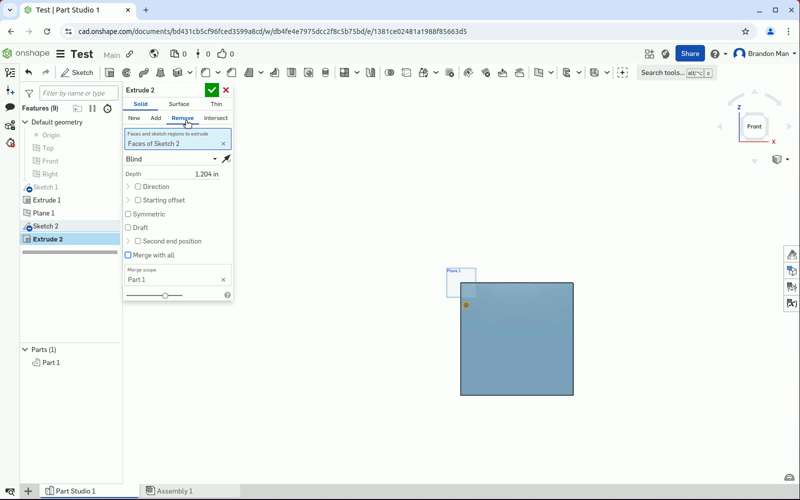
key(space)
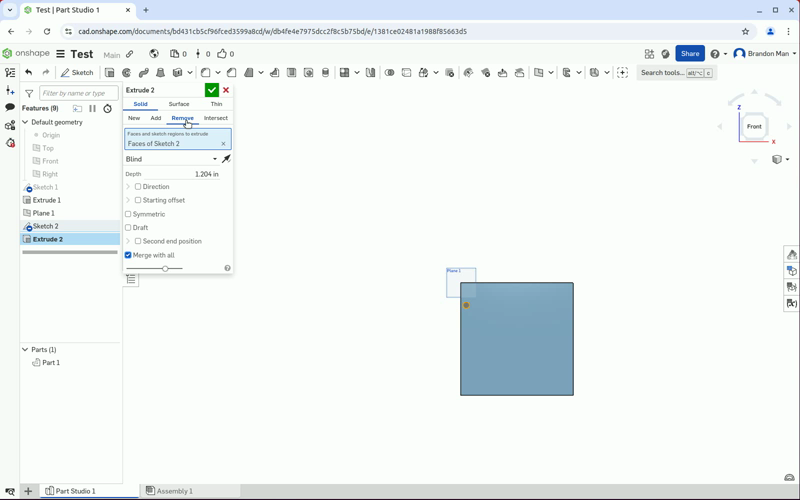
key(enter)
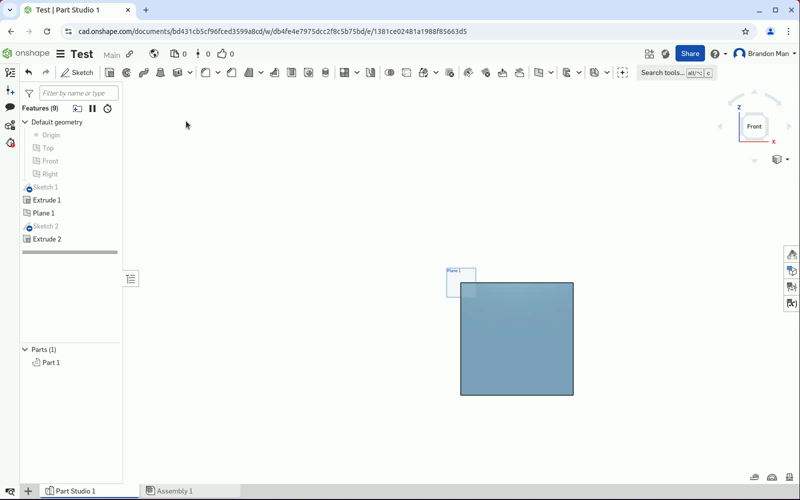
key(shift+h)
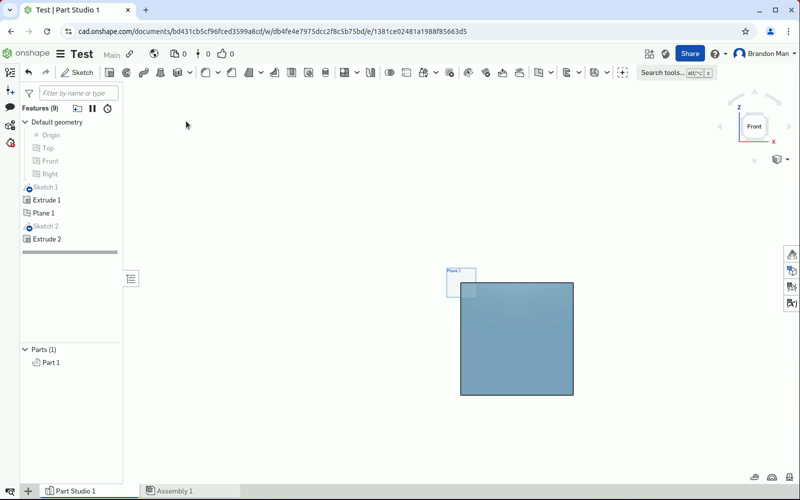
key(shift+h)
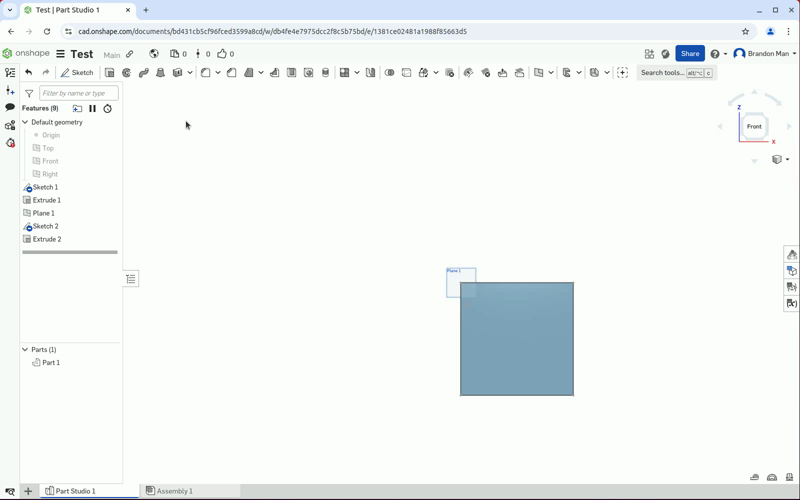
key(shift+7)
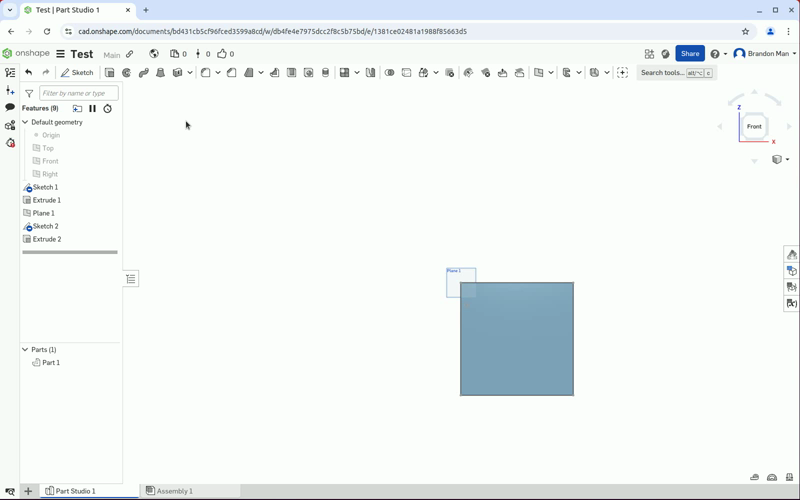
key(left, 2)
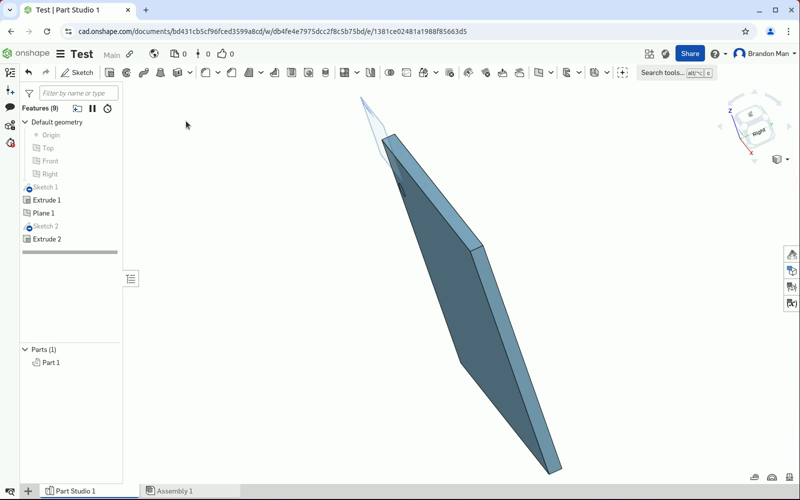
key(down, 2)
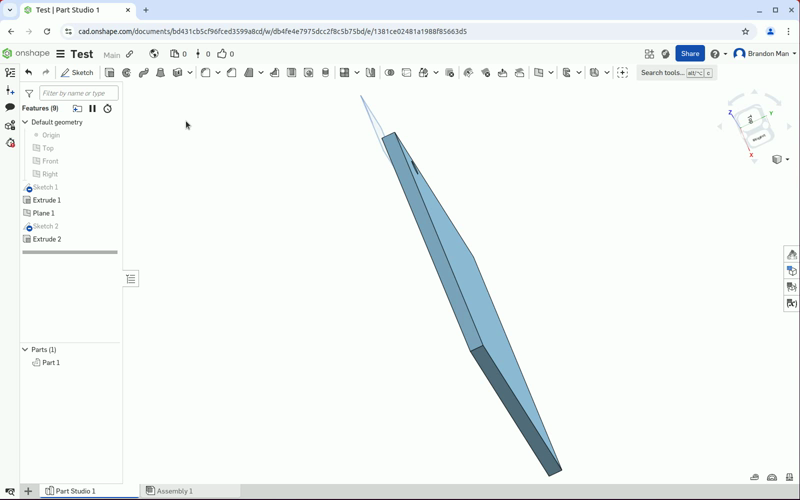
key(up, 2)
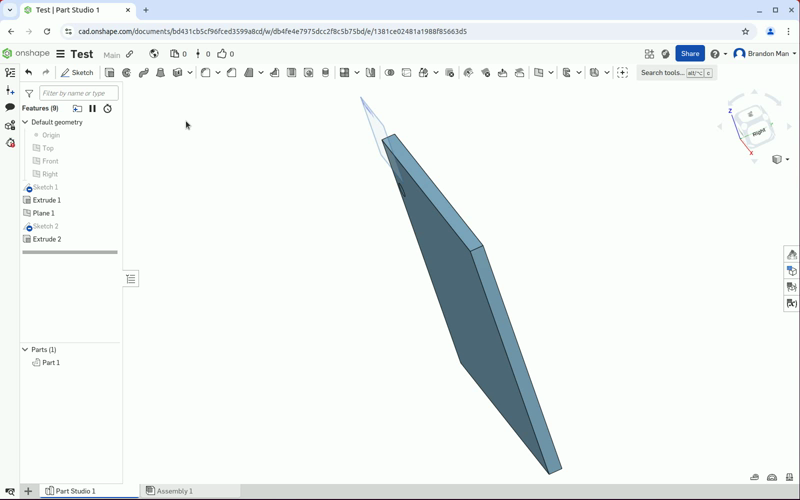
key(right, 2)
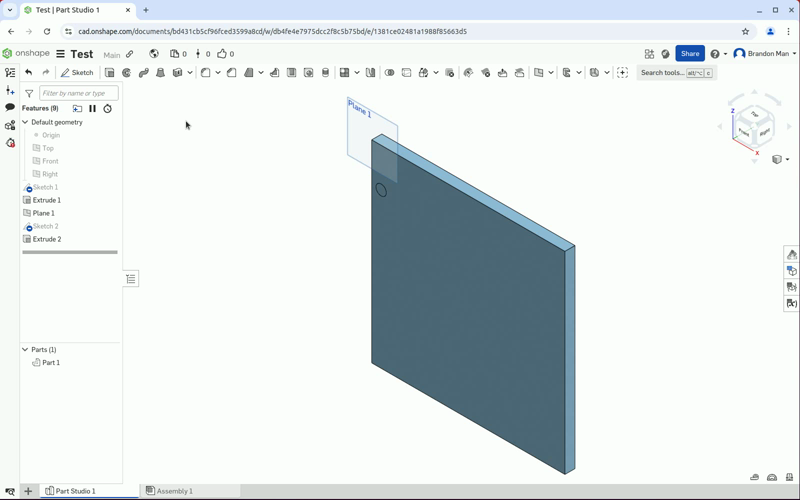
mouse_move(73, 189)
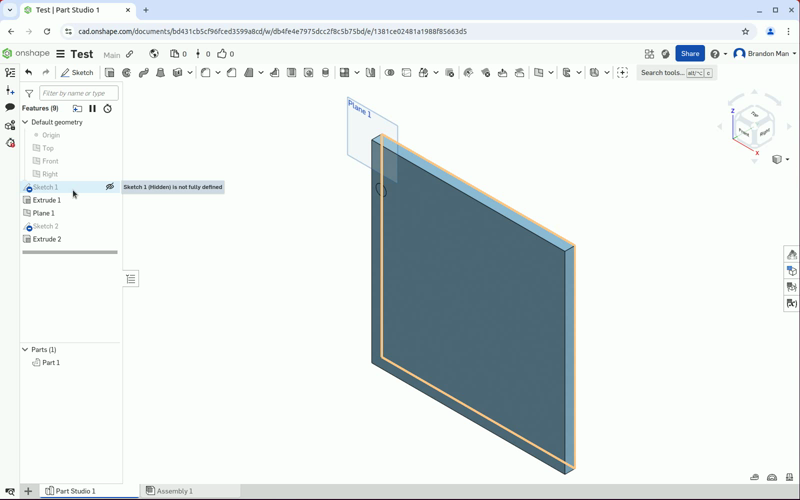
click(73, 189)